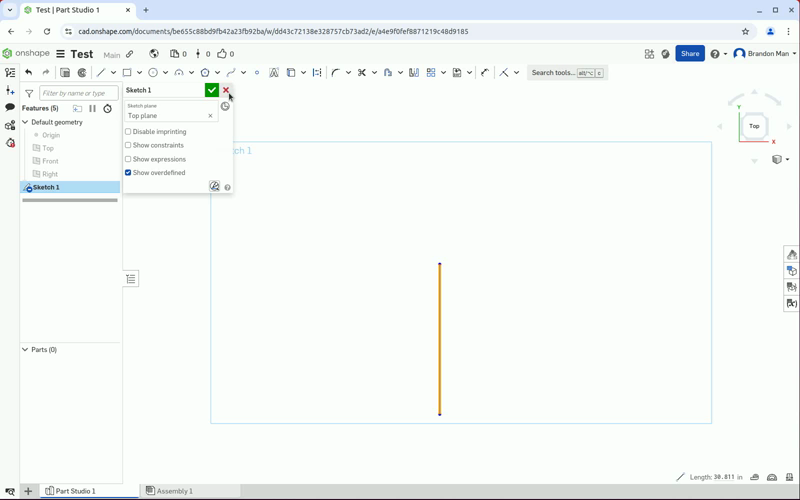
key(shift+h)
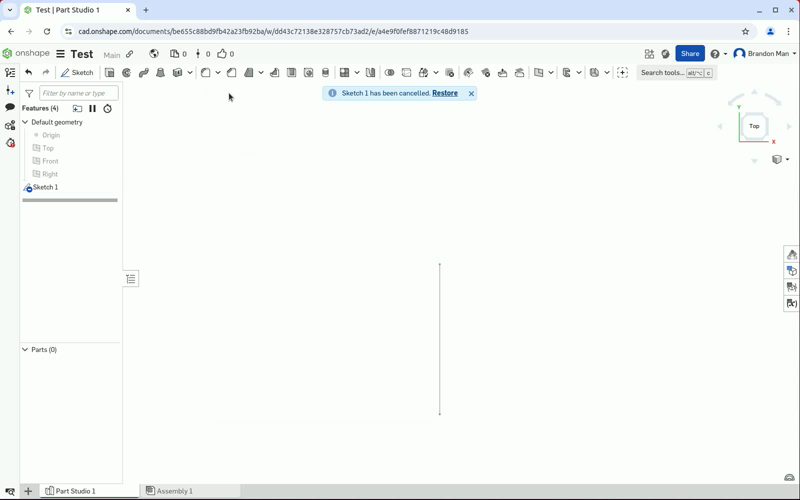
key(shift+s)
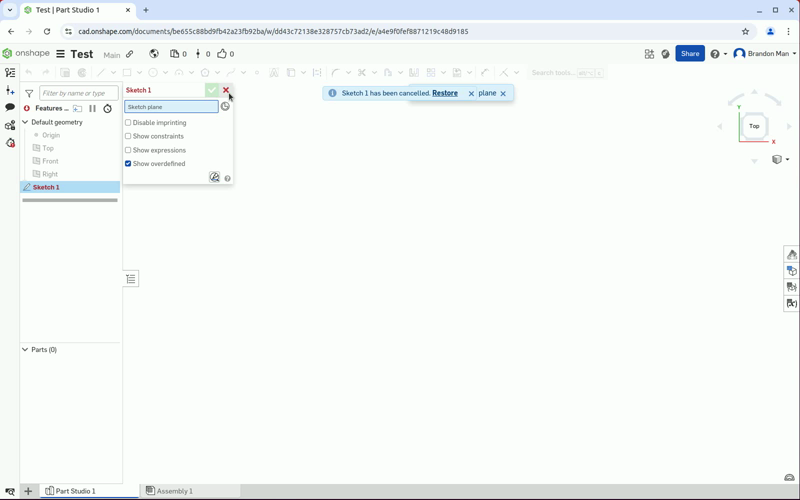
mouse_move(73, 150)
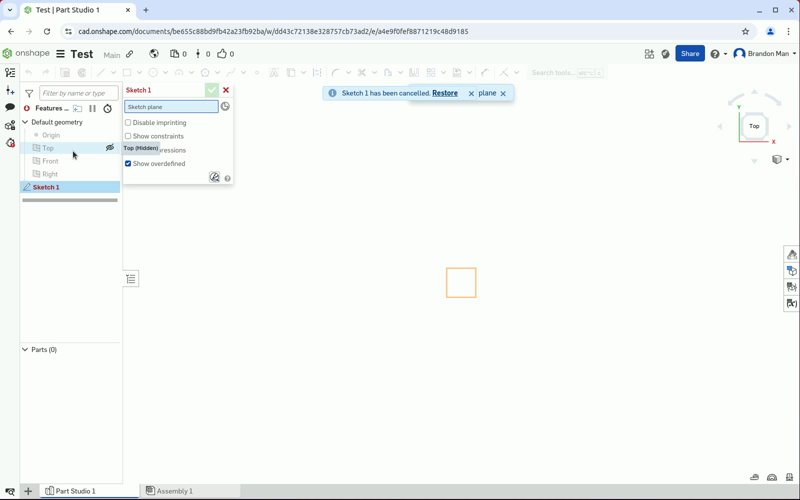
click(73, 150)
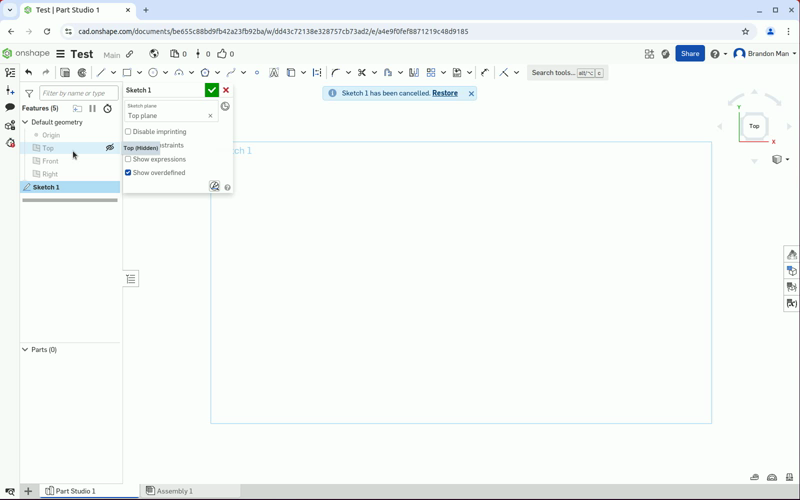
mouse_move(73, 352)
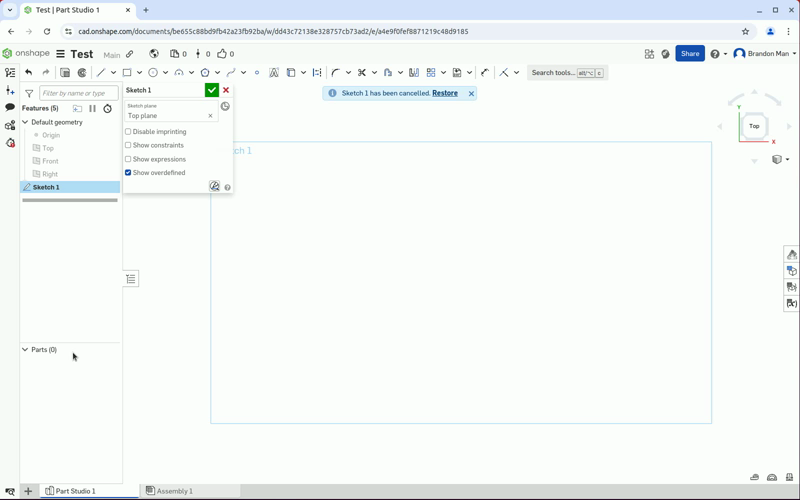
key(y)
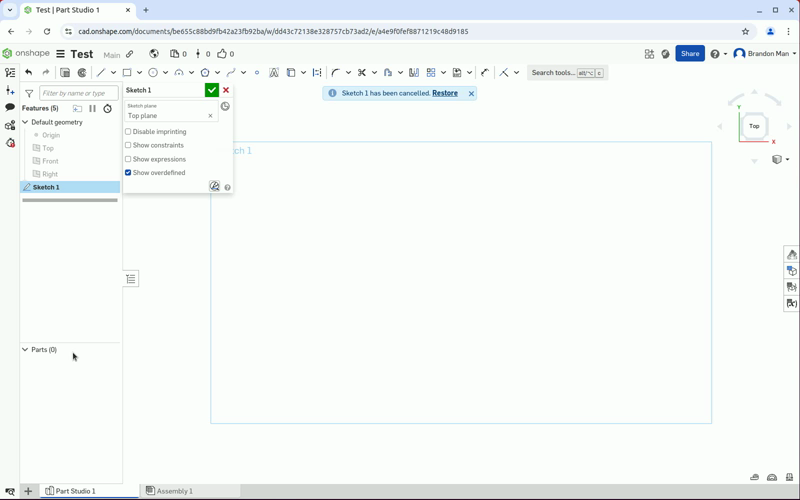
key(l)
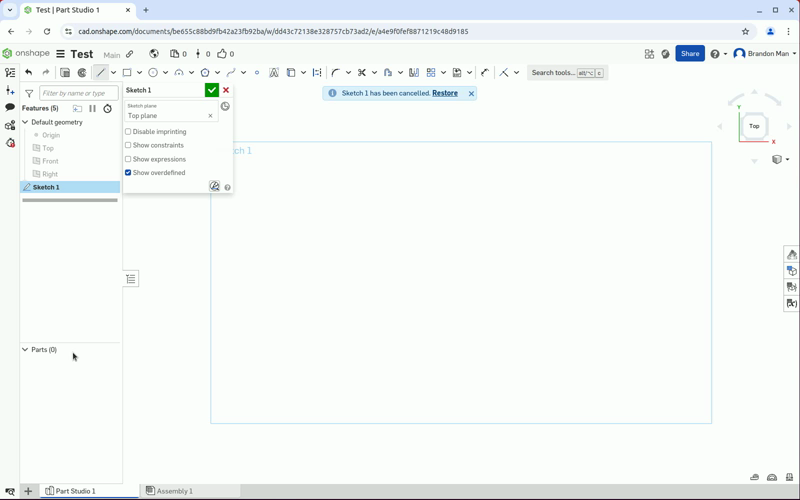
key_down(shift)
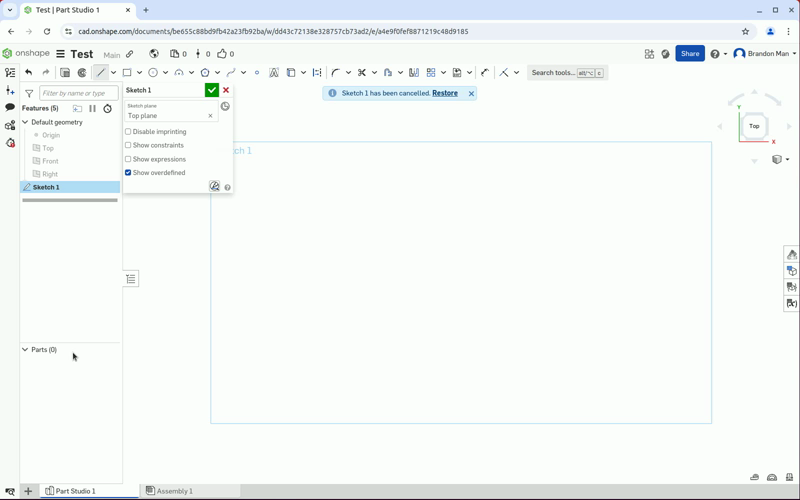
mouse_move(500, 346)
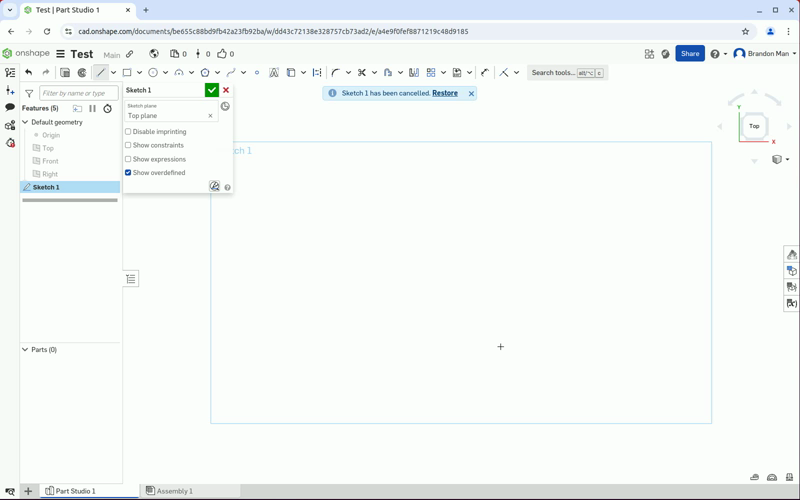
click(500, 346)
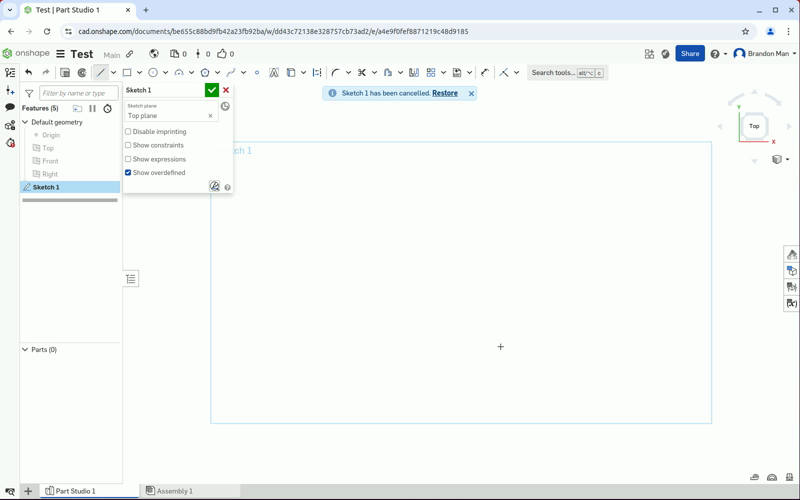
key_up(shift)
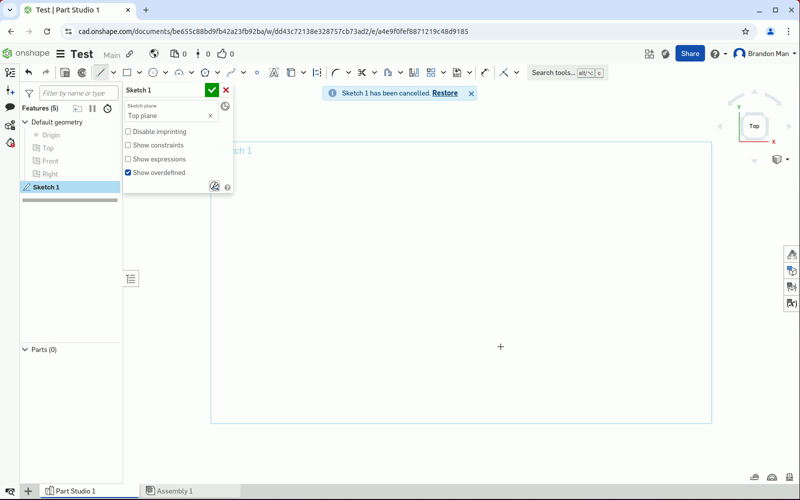
key_down(shift)
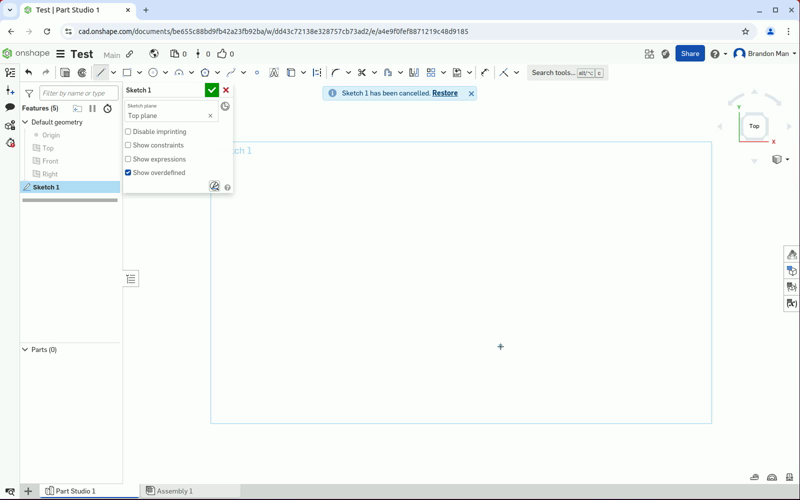
mouse_move(573, 346)
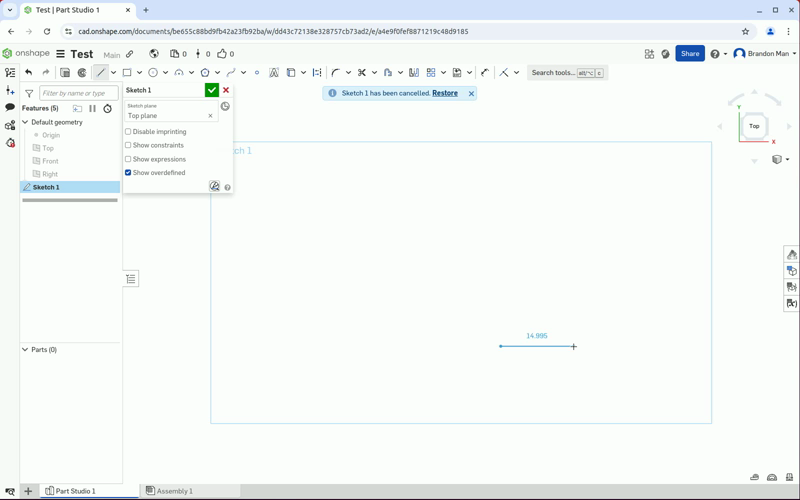
click(573, 346)
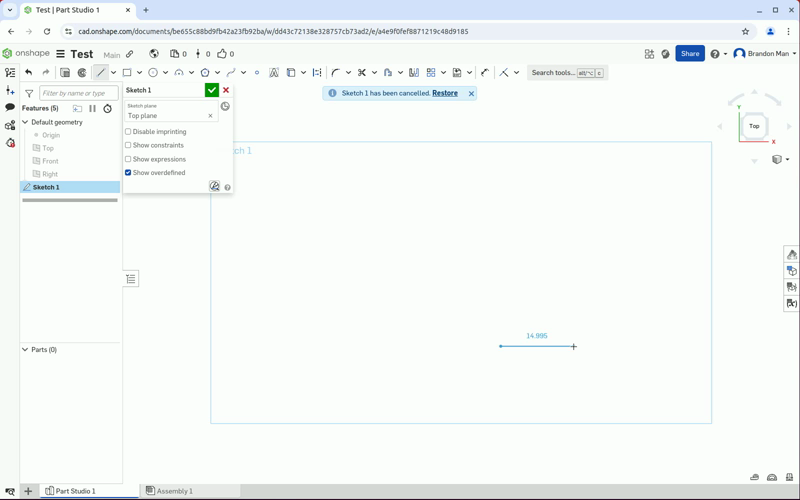
key_up(shift)
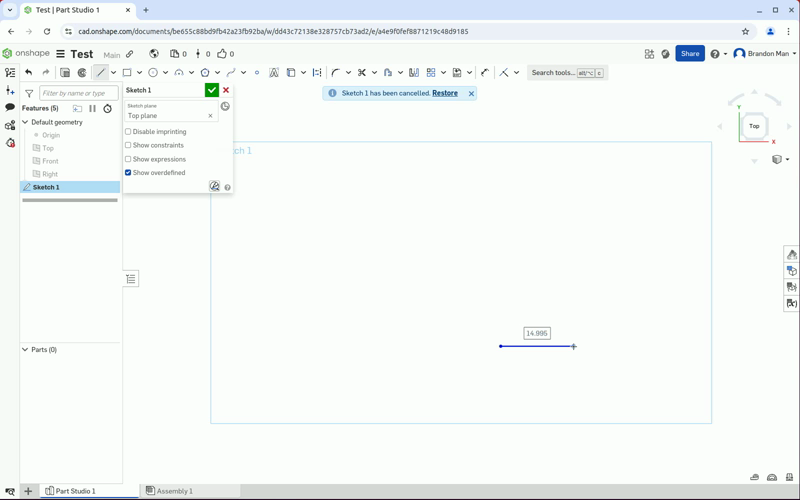
key_down(shift)
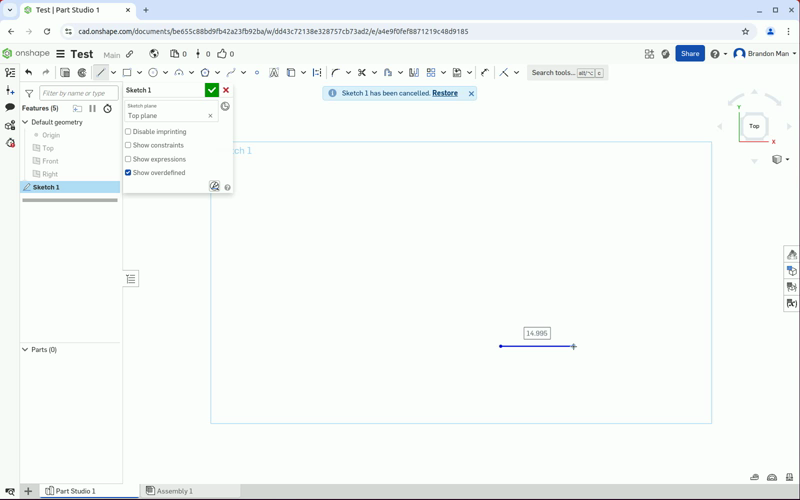
mouse_move(573, 219)
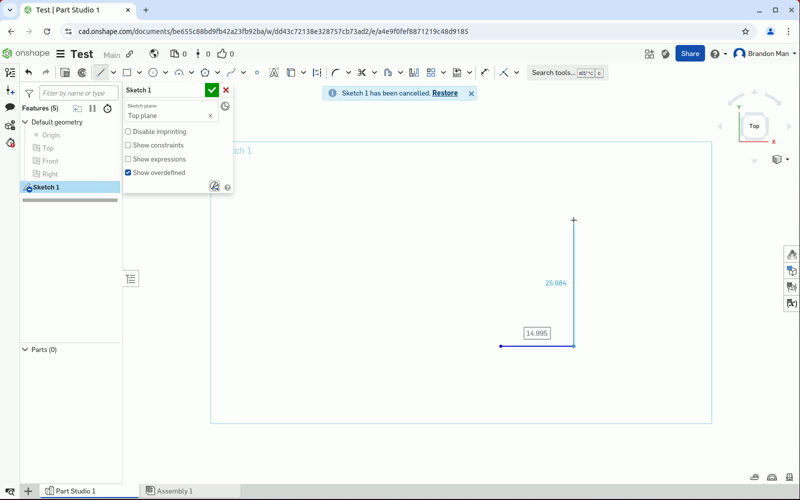
click(573, 219)
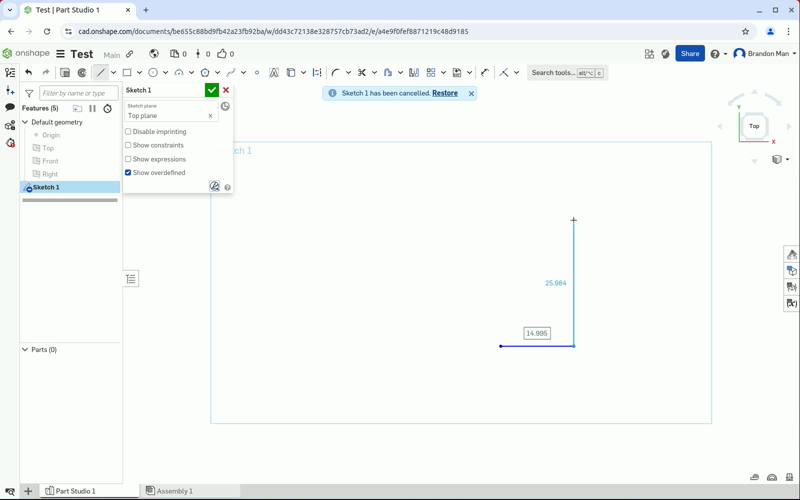
key_up(shift)
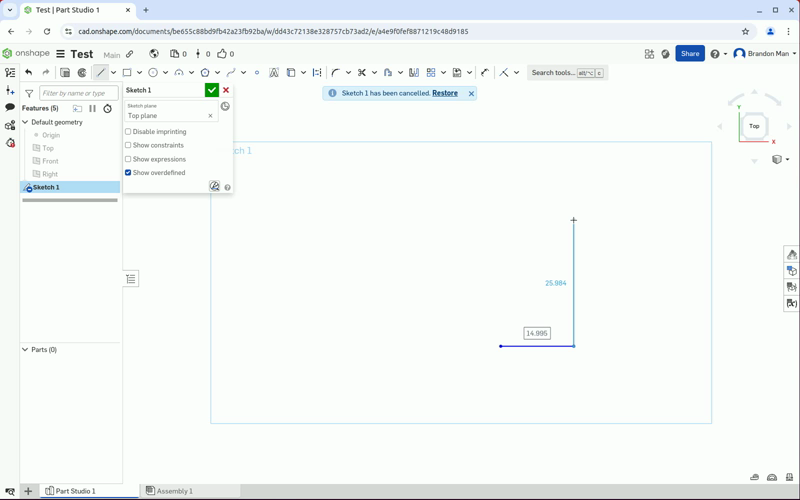
key_down(shift)
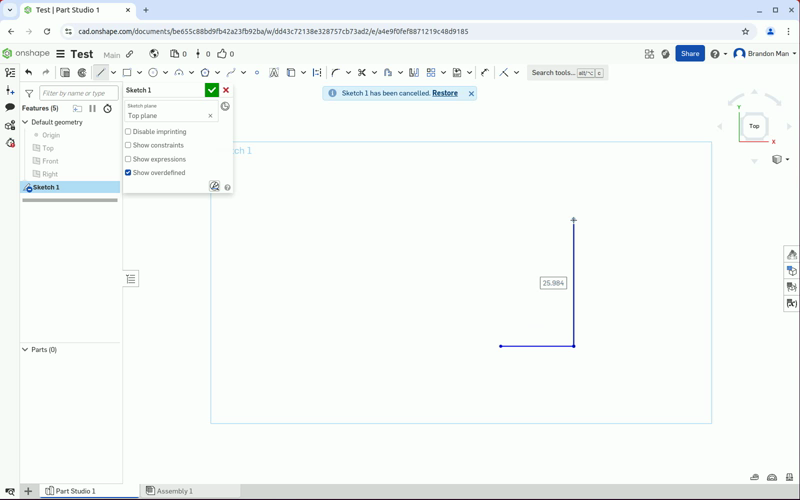
mouse_move(500, 219)
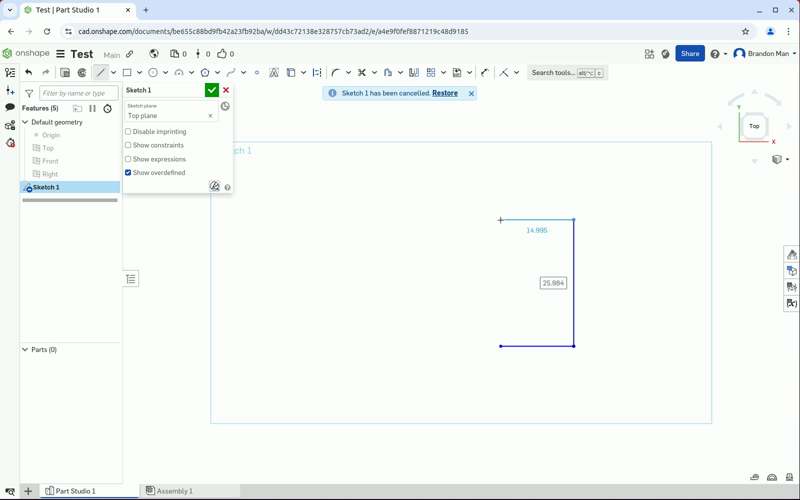
click(500, 219)
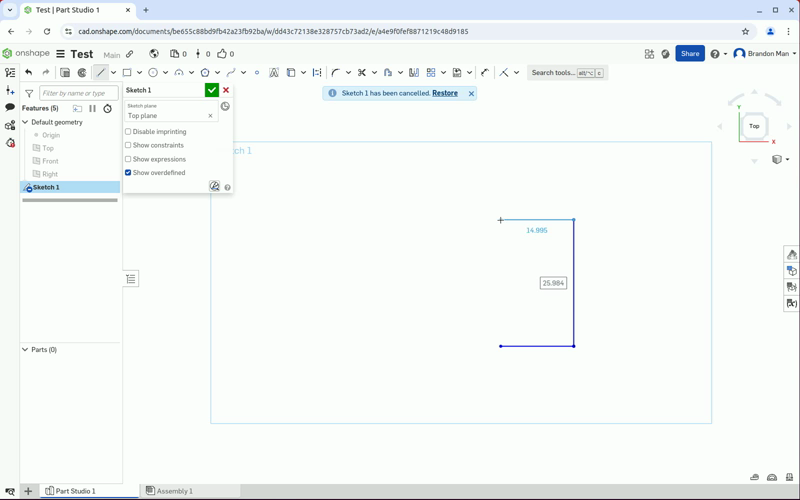
key_up(shift)
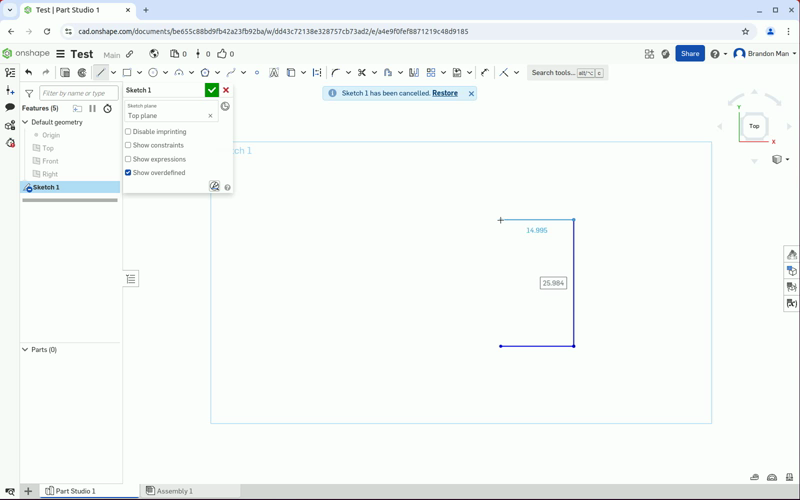
key_down(shift)
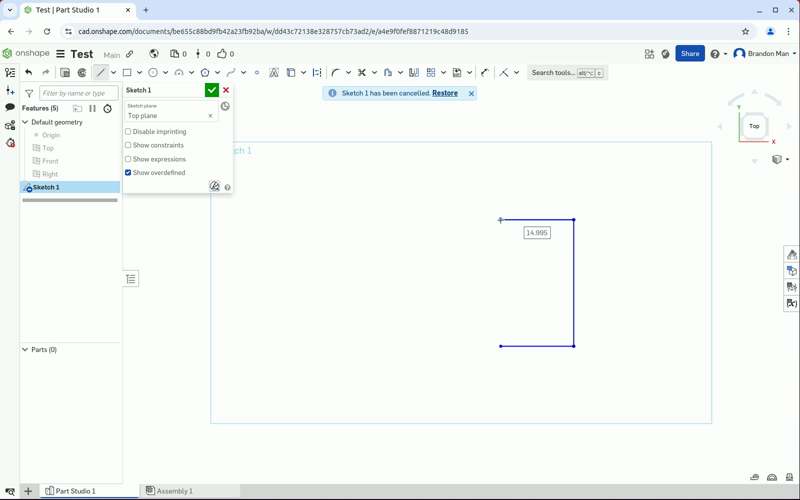
mouse_move(500, 346)
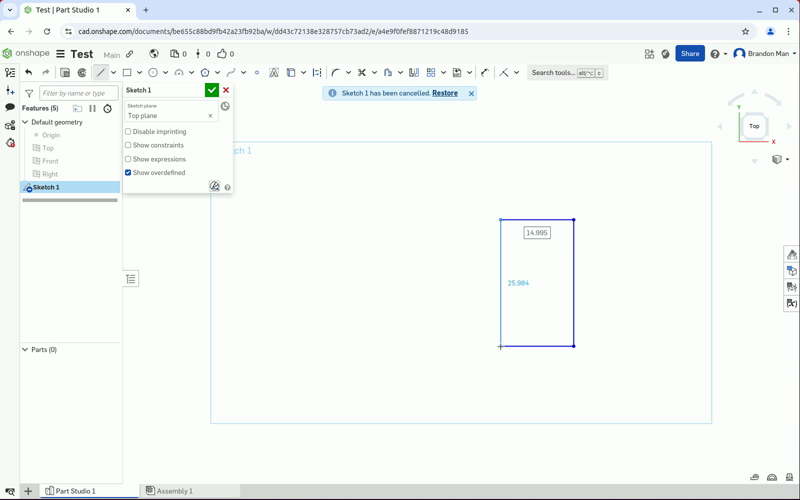
key_up(shift)
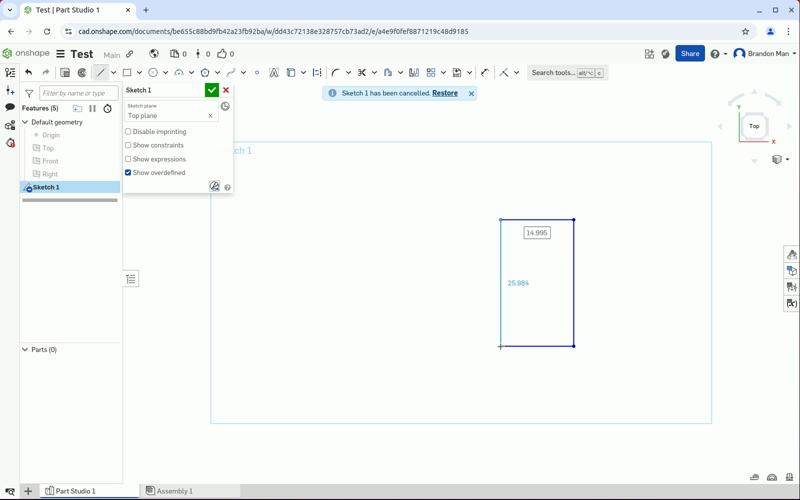
click(500, 346)
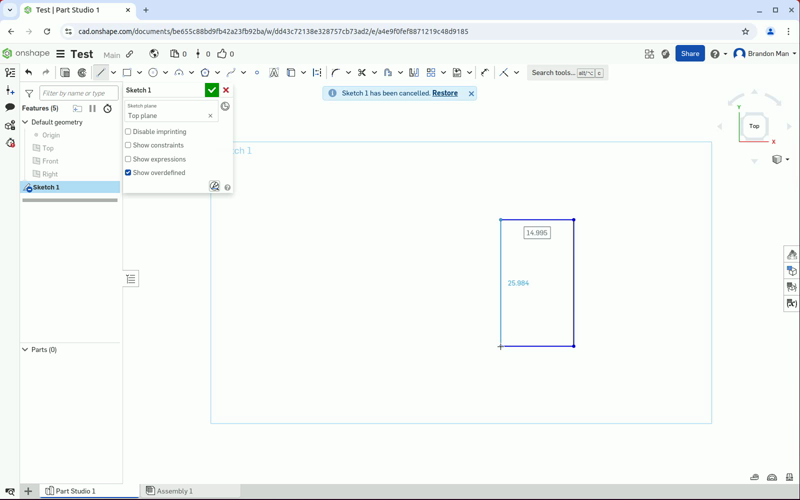
key(esc)
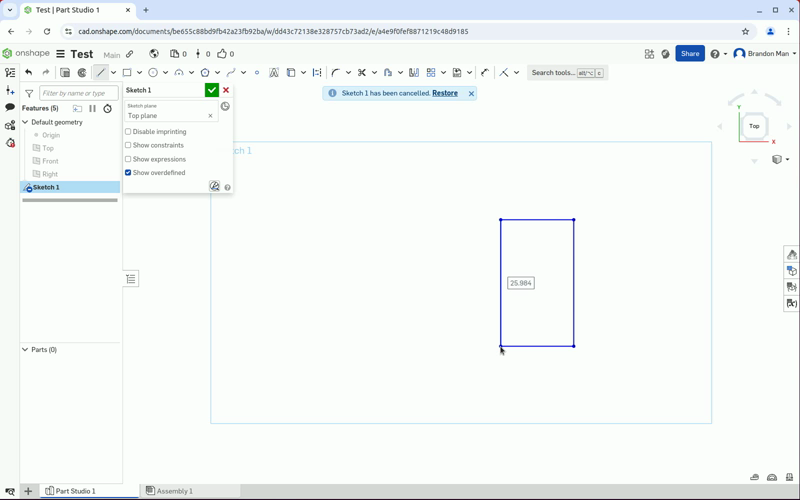
mouse_move(563, 329)
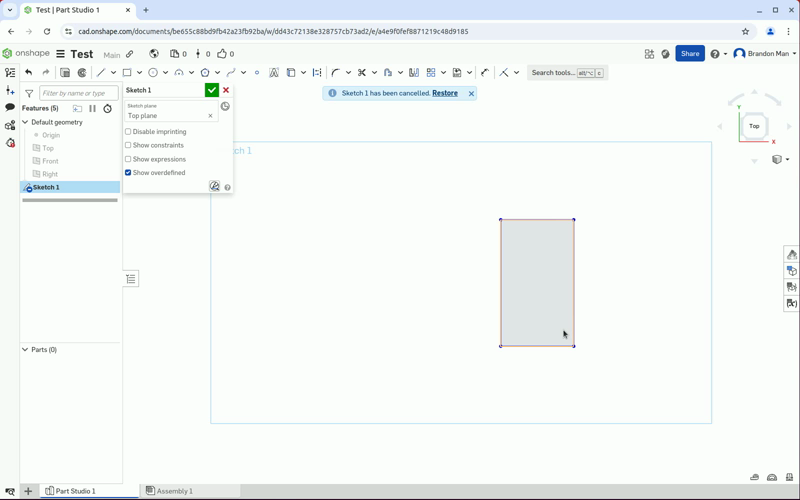
click(563, 329)
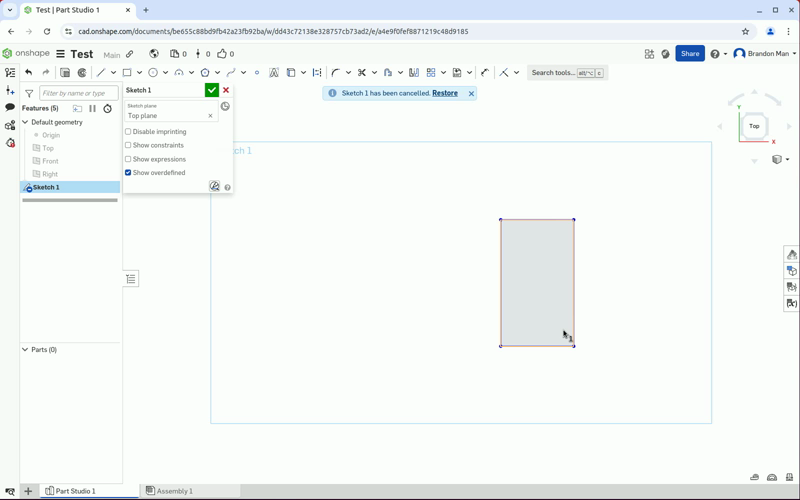
mouse_move(73, 352)
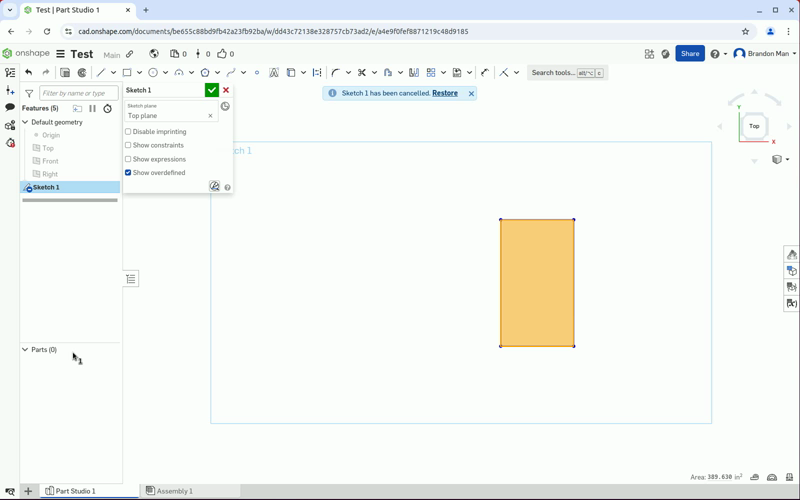
key(shift+y)
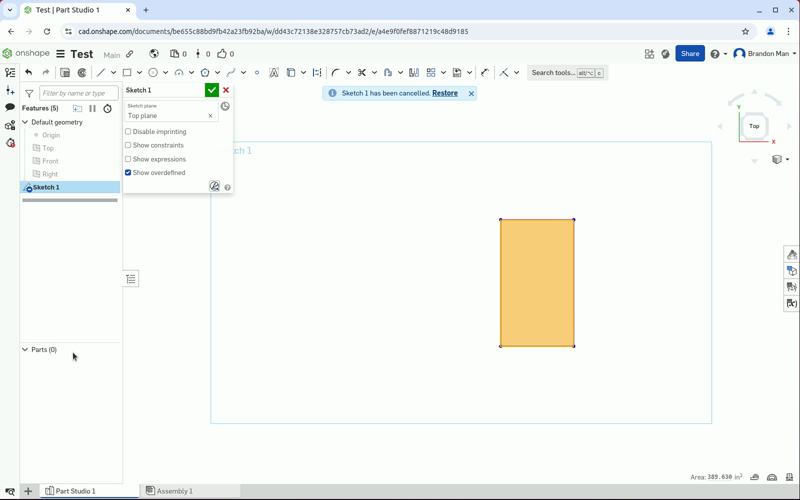
key(shift+e)
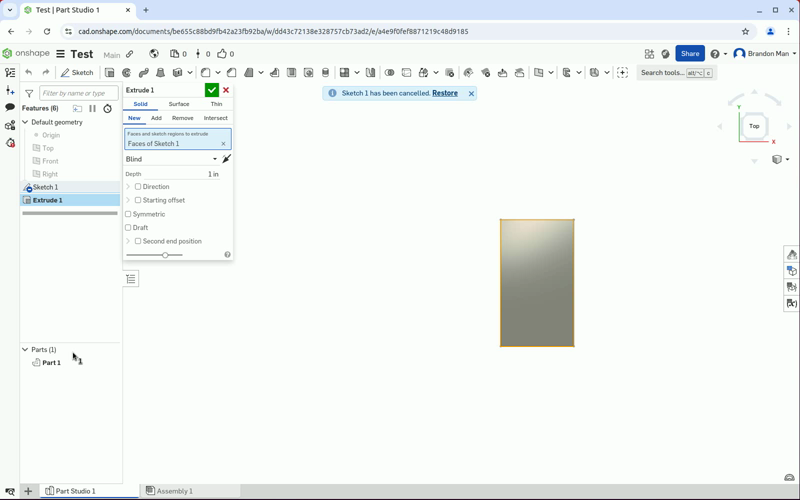
mouse_move(143, 106)
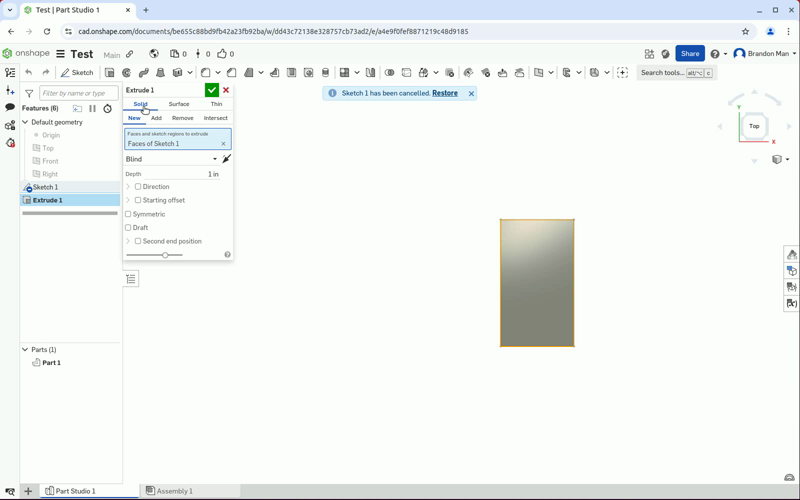
click(143, 106)
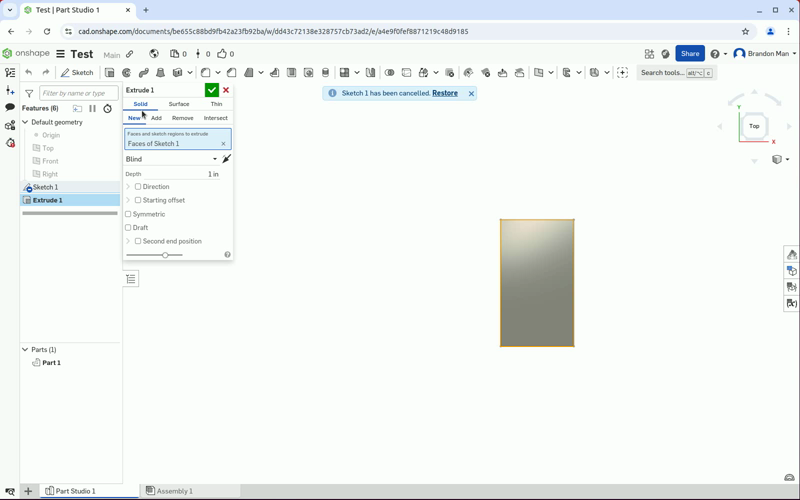
mouse_move(137, 120)
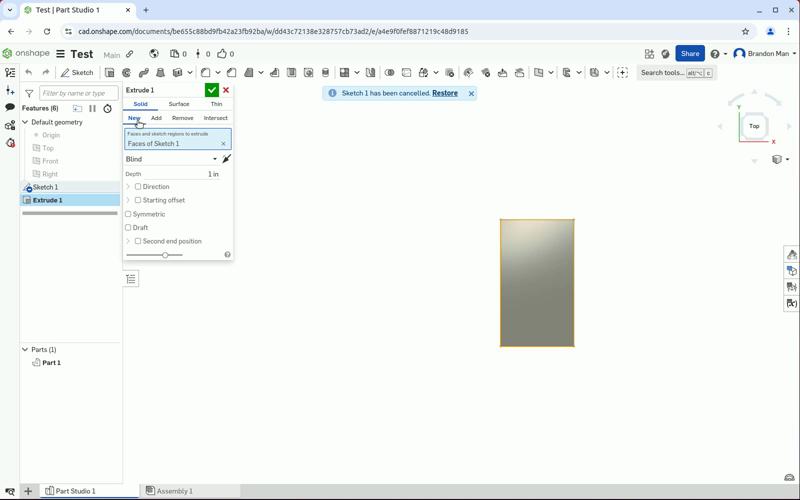
click(137, 120)
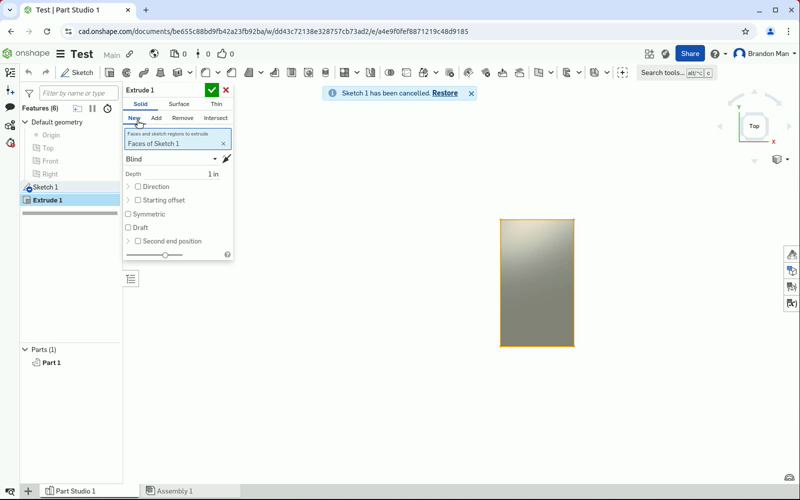
key(tab, 4)
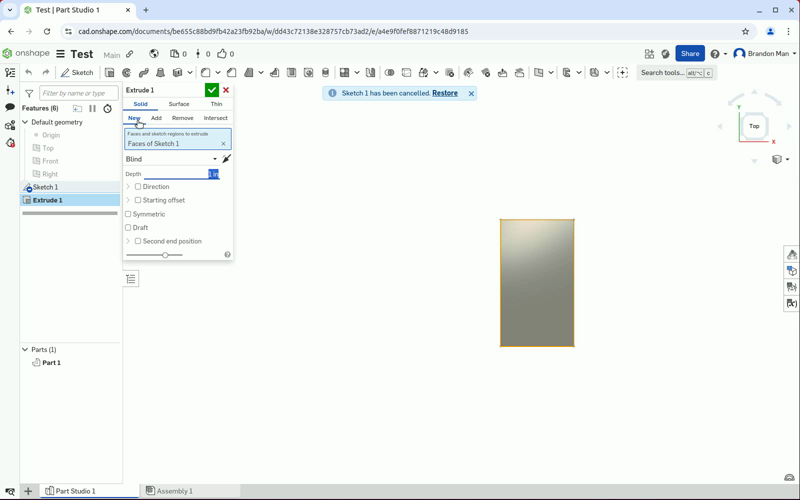
text(21.423)
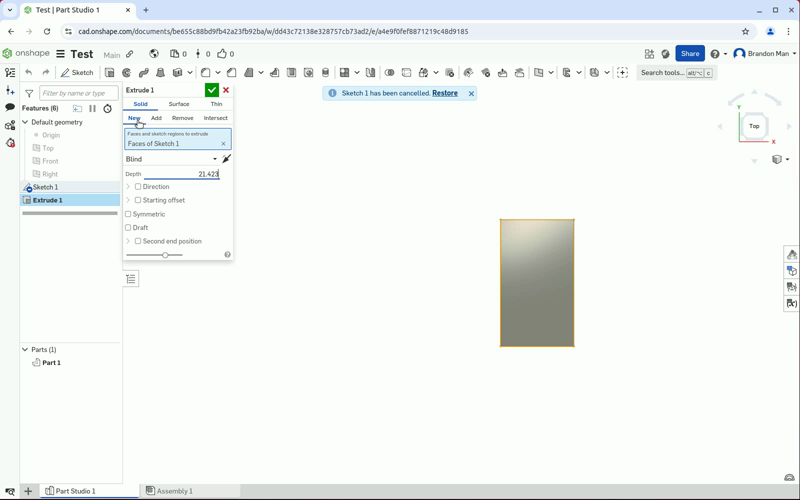
key(enter)
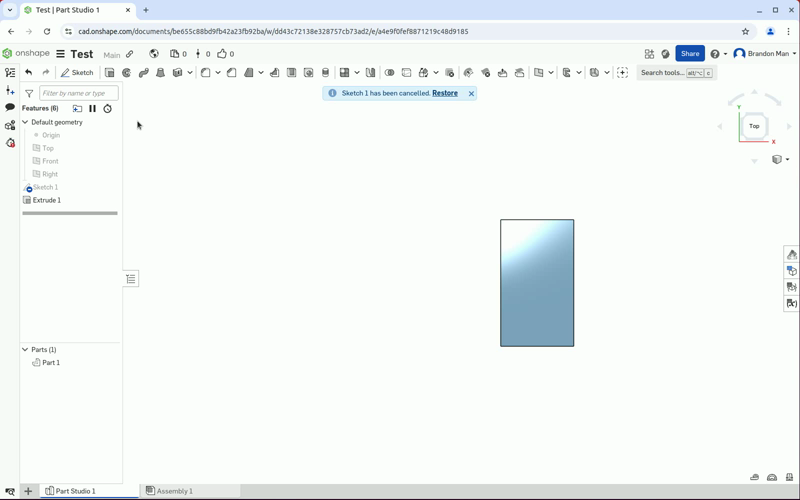
key(shift+h)
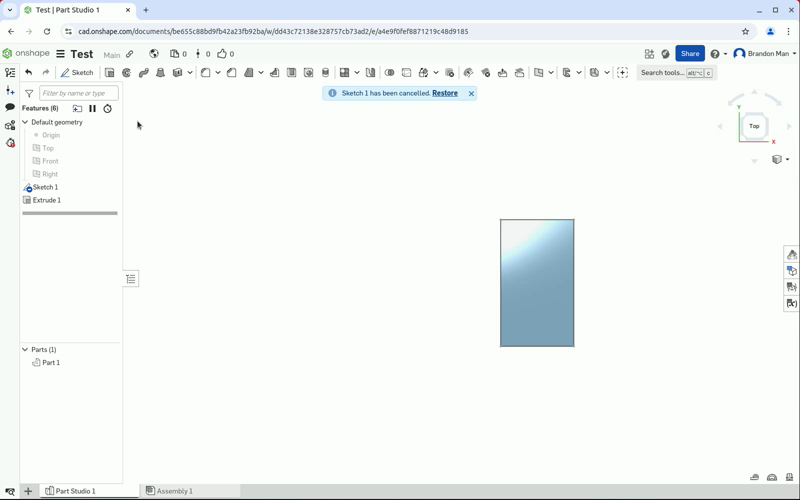
key(shift+h)
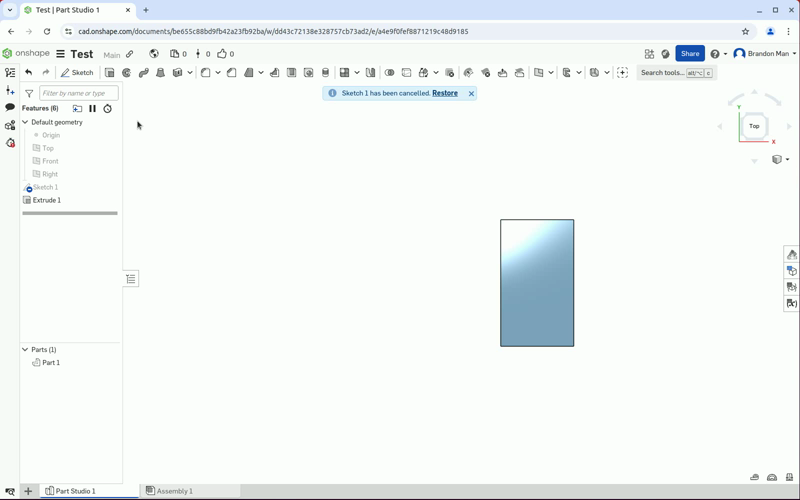
mouse_move(73, 189)
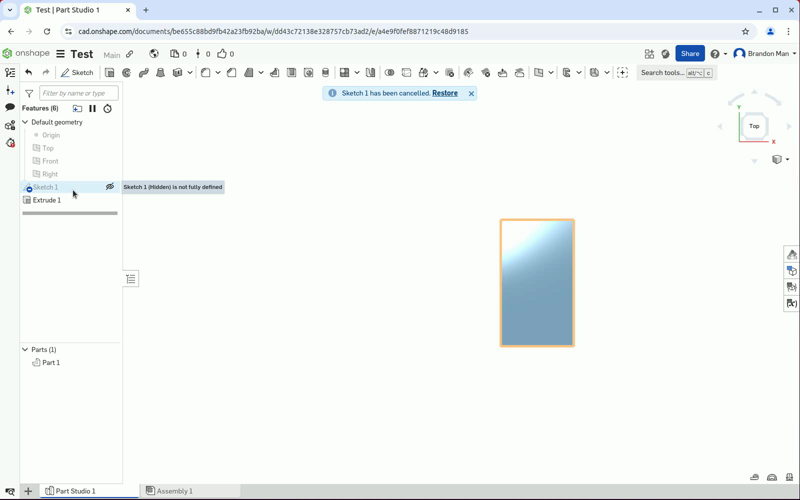
click(73, 189)
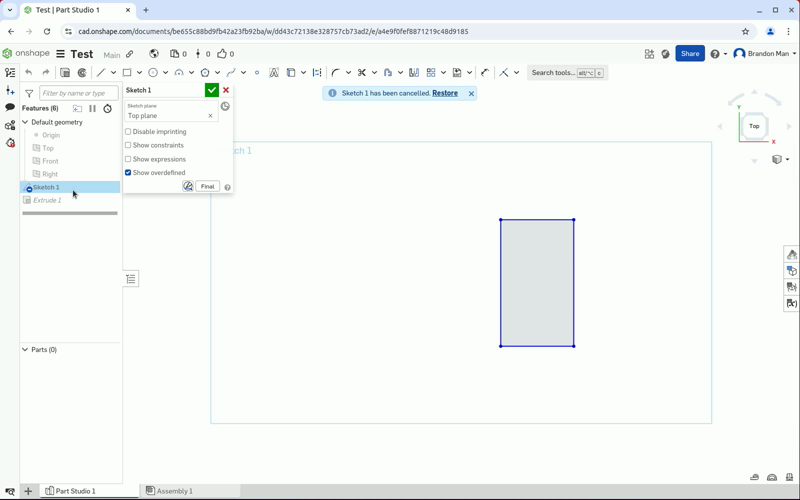
mouse_move(229, 92)
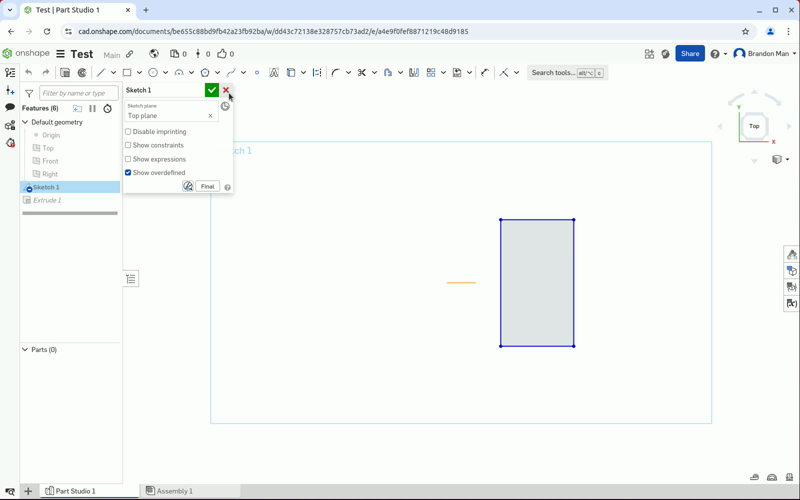
click(229, 92)
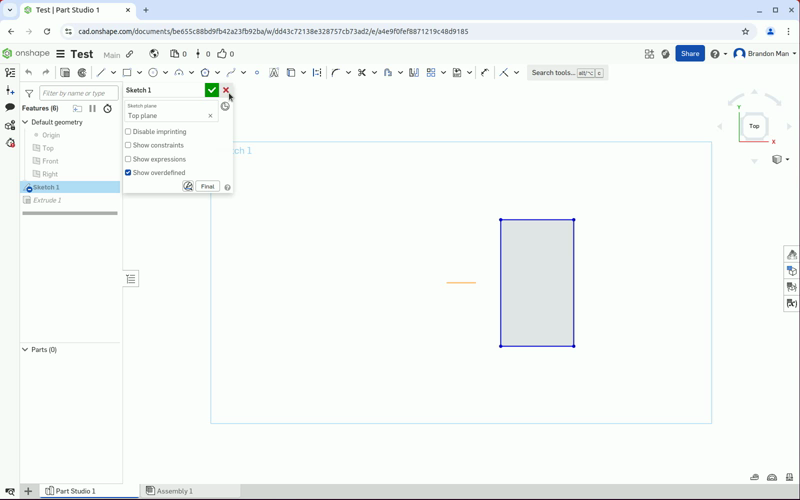
key(shift+s)
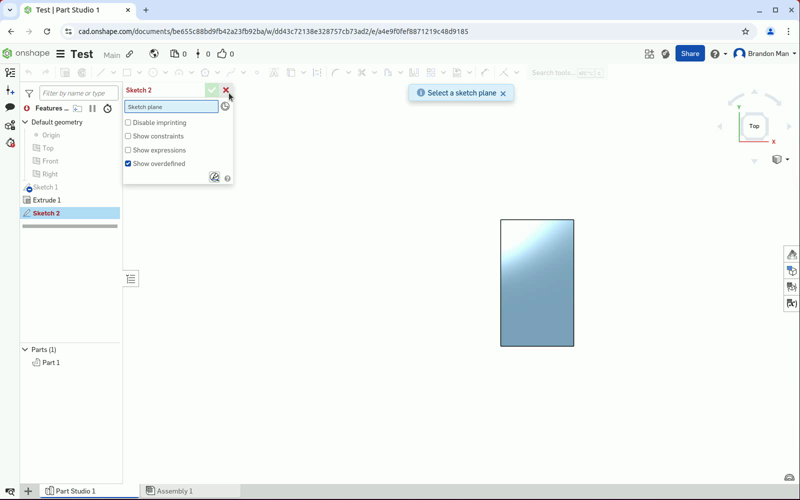
mouse_move(73, 150)
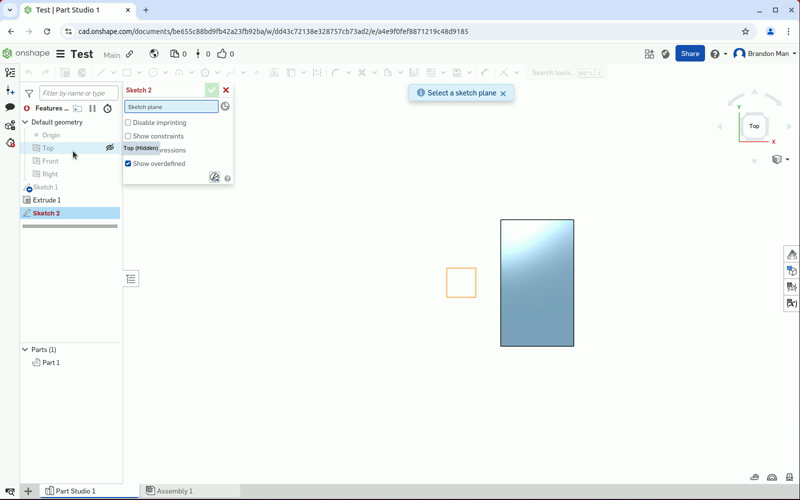
click(73, 150)
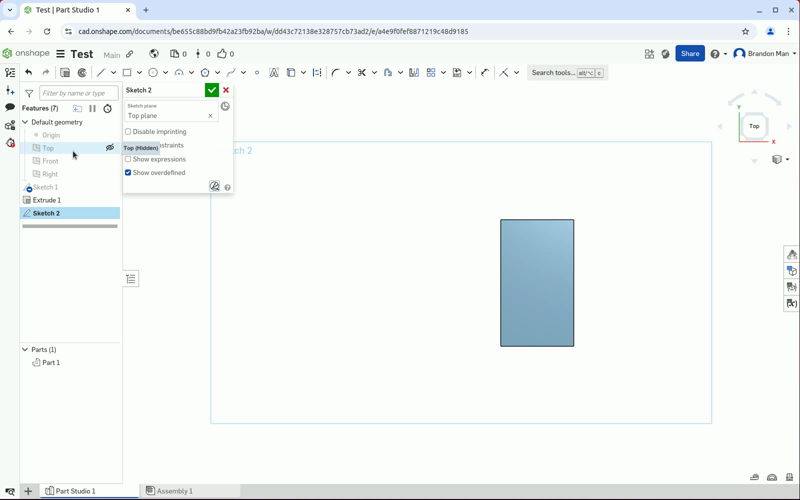
mouse_move(73, 352)
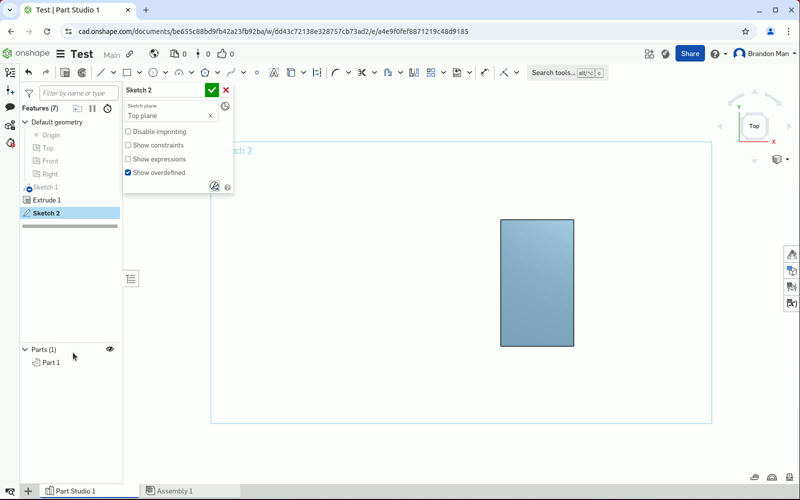
key(y)
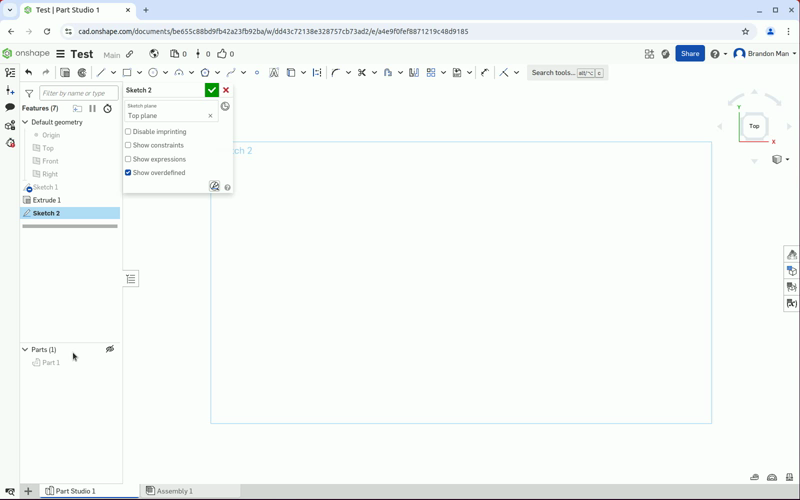
key(l)
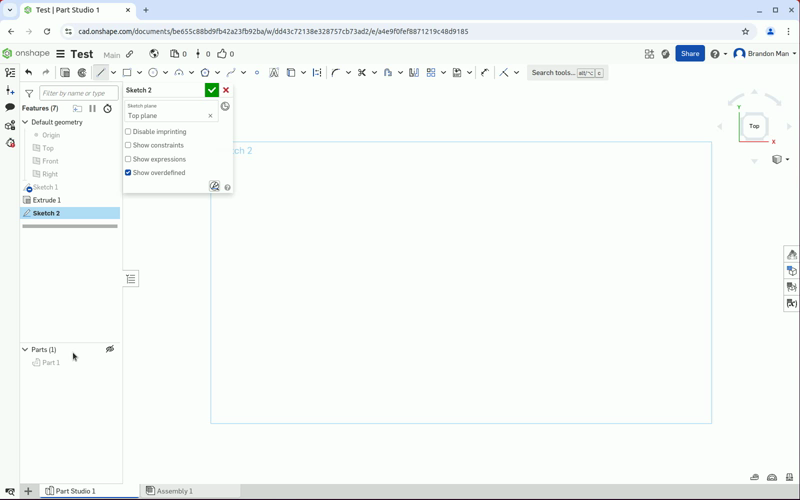
key_down(shift)
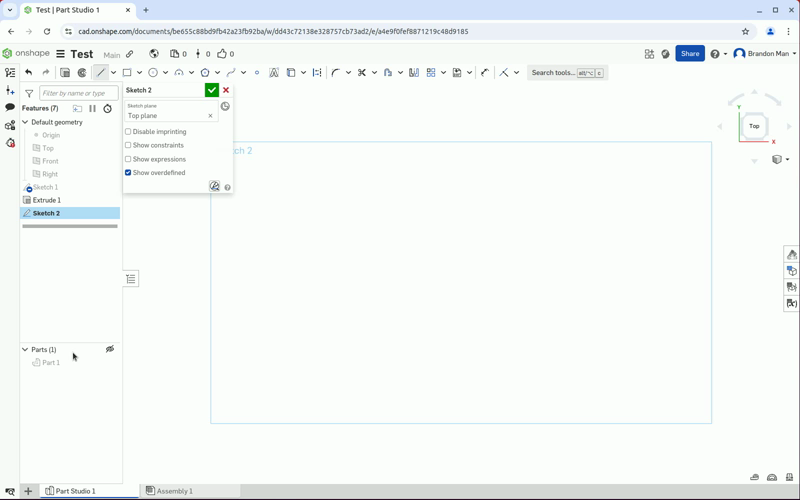
mouse_move(348, 346)
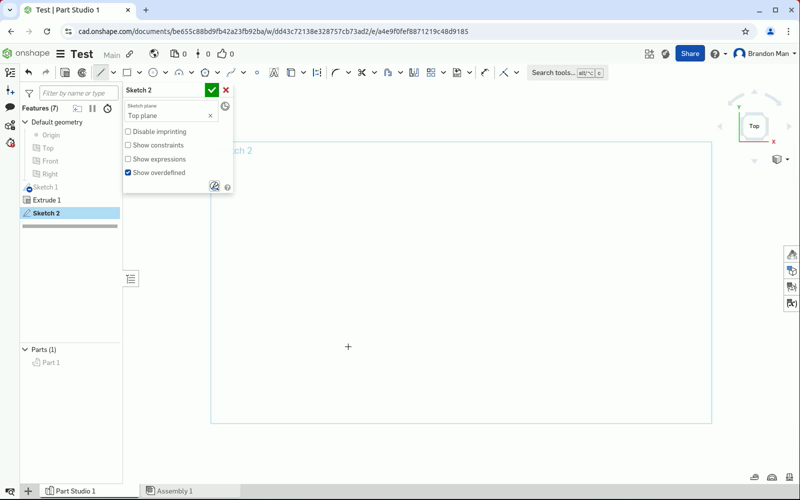
click(348, 346)
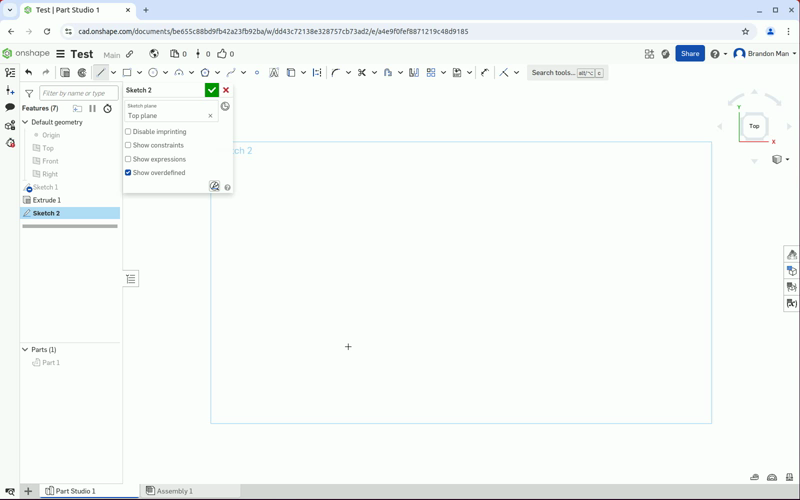
key_up(shift)
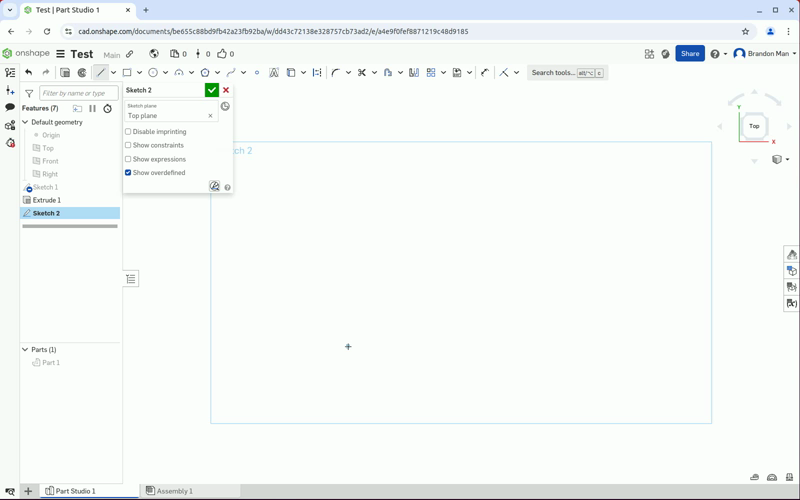
key_down(shift)
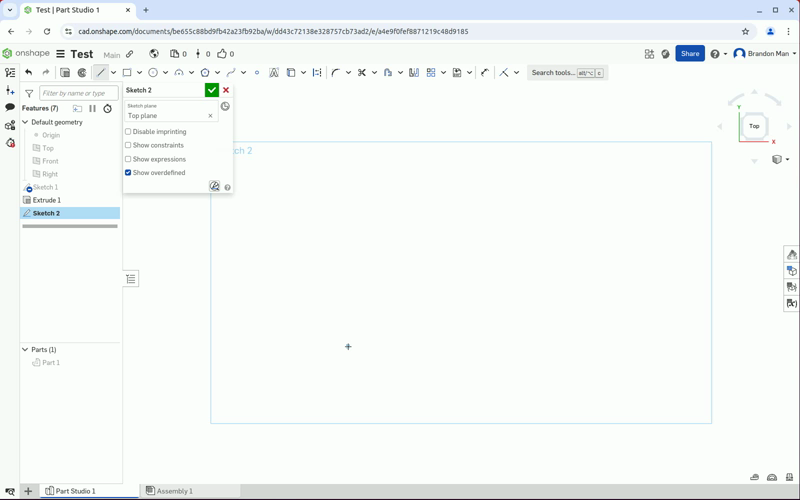
mouse_move(421, 346)
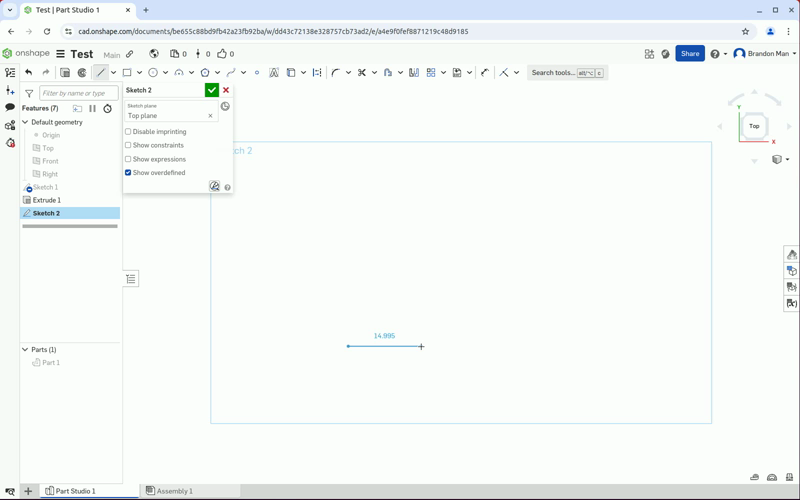
click(421, 346)
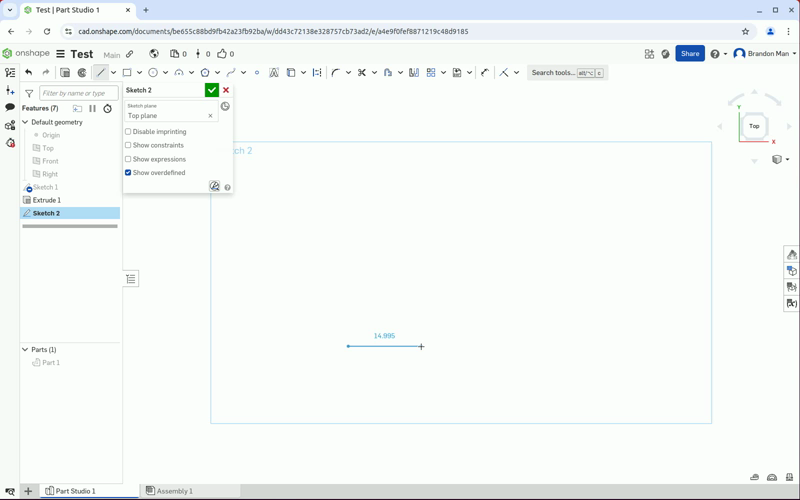
key_up(shift)
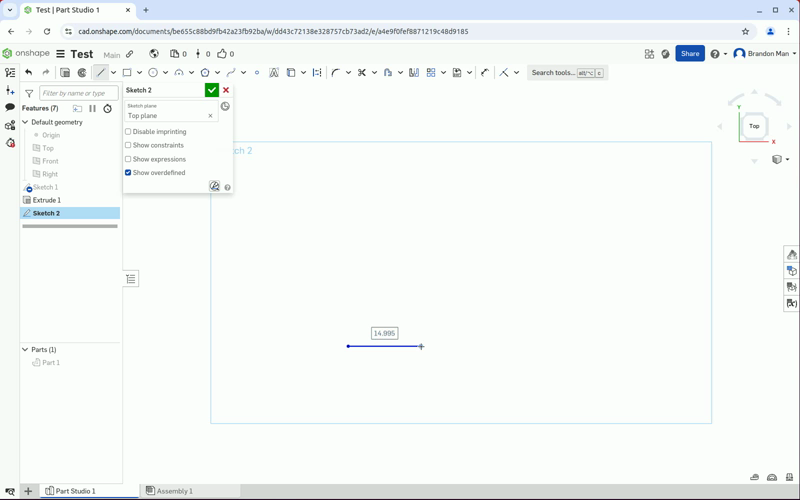
key_down(shift)
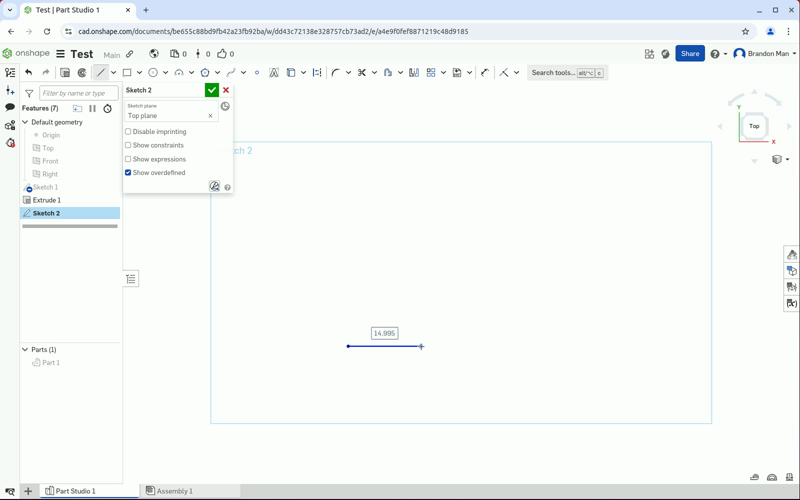
mouse_move(421, 219)
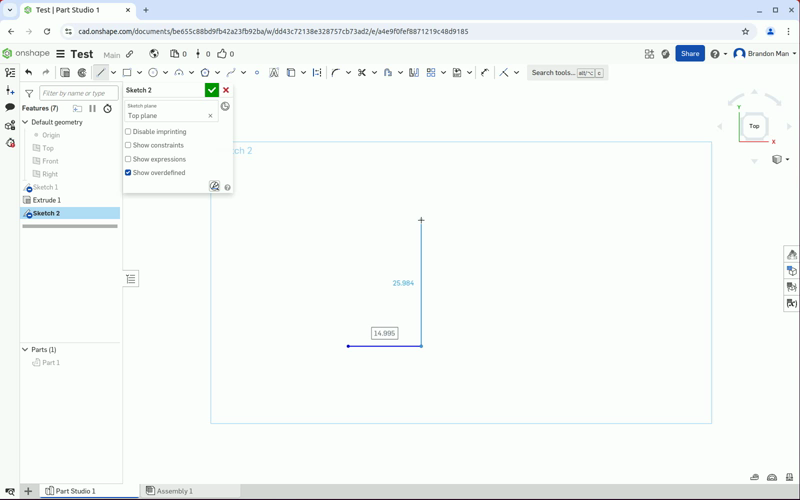
click(421, 219)
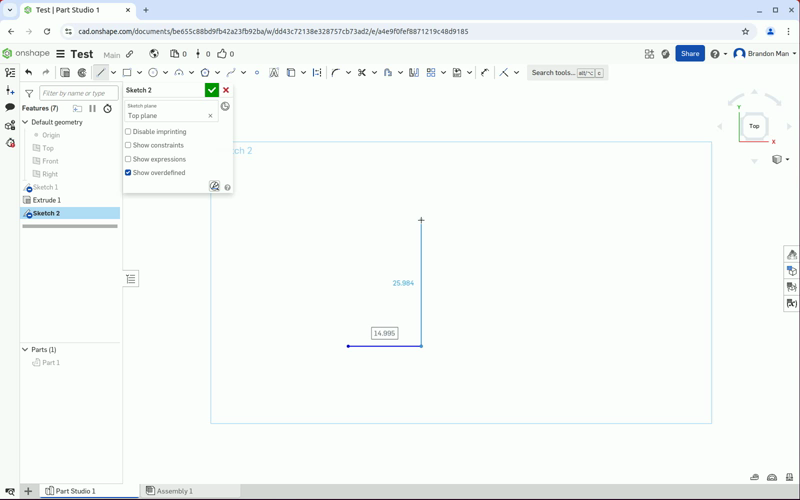
key_up(shift)
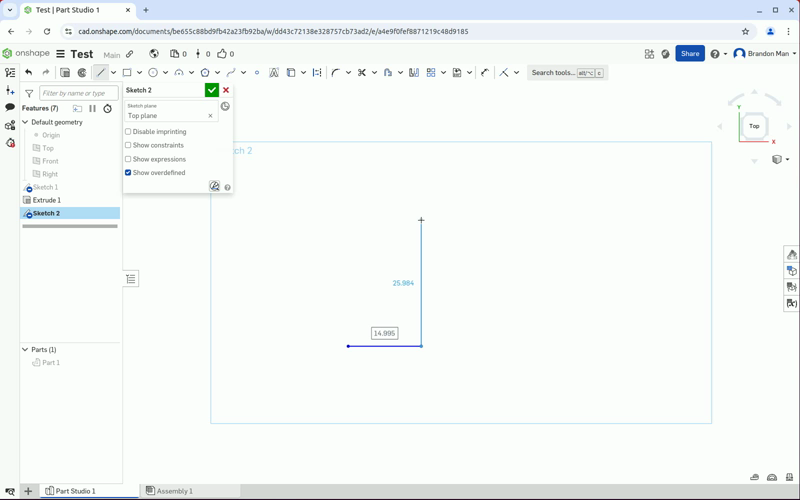
key_down(shift)
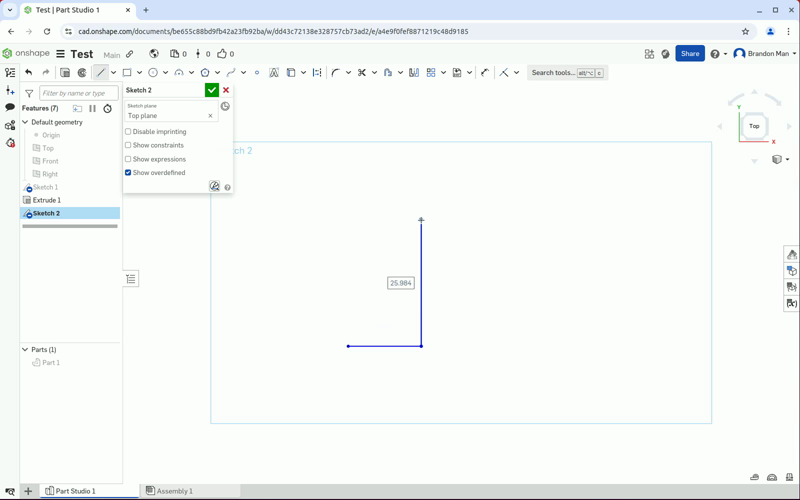
mouse_move(348, 219)
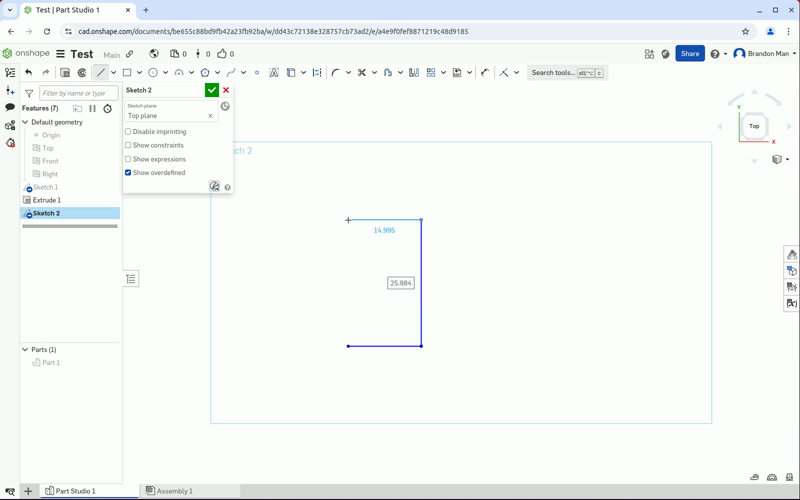
click(348, 219)
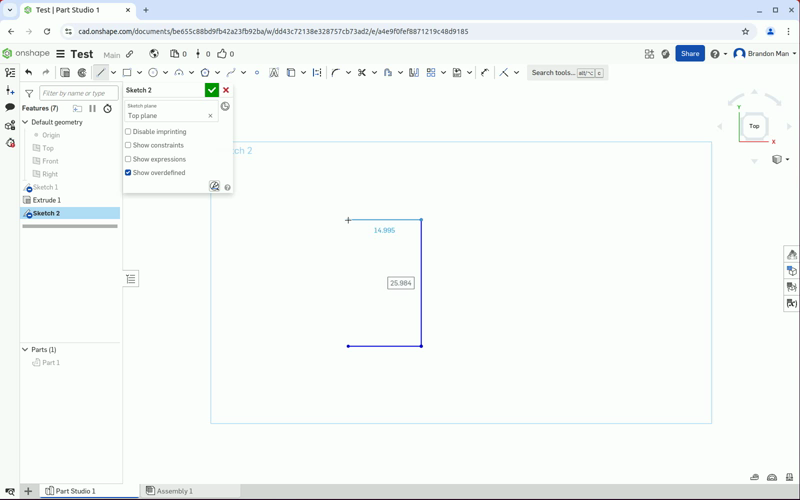
key_up(shift)
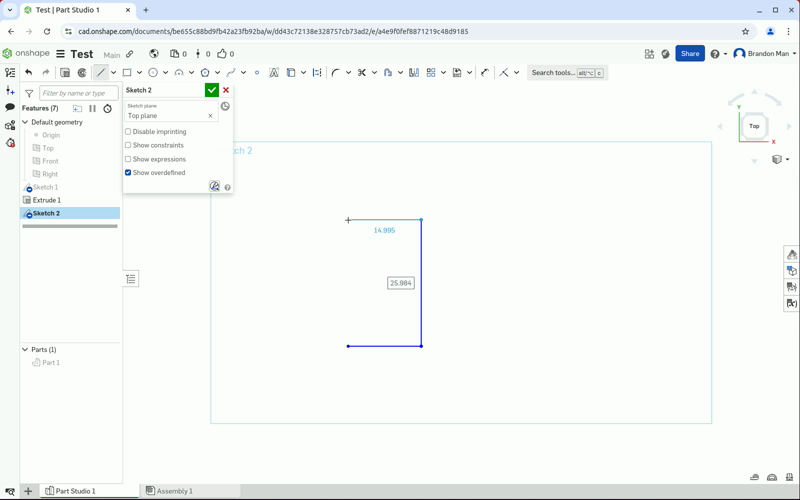
key_down(shift)
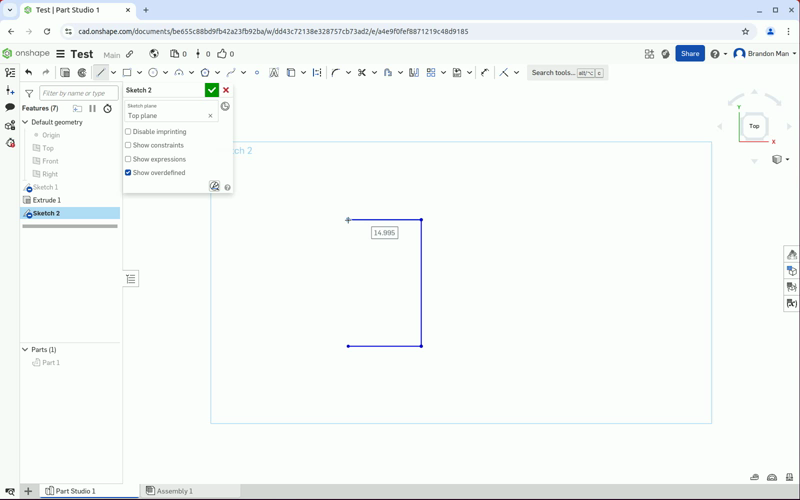
mouse_move(348, 346)
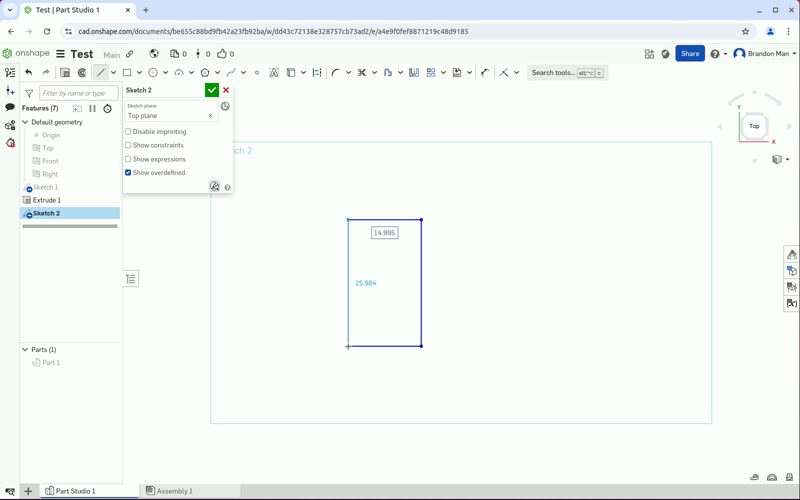
key_up(shift)
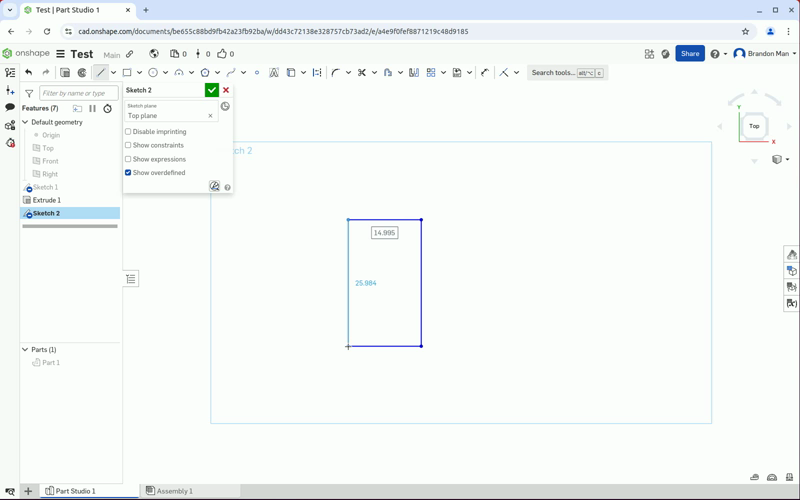
click(348, 346)
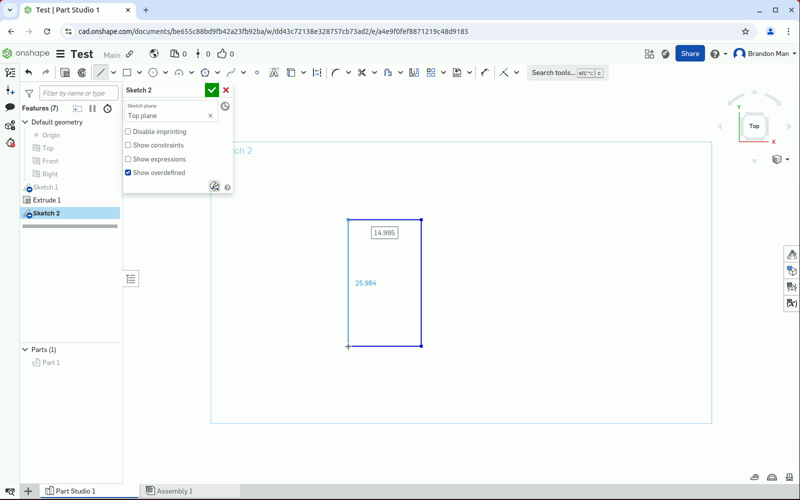
key(esc)
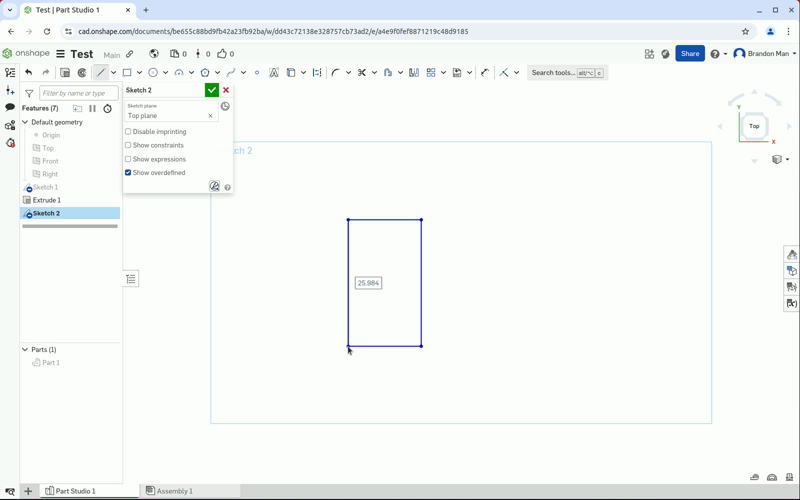
mouse_move(367, 336)
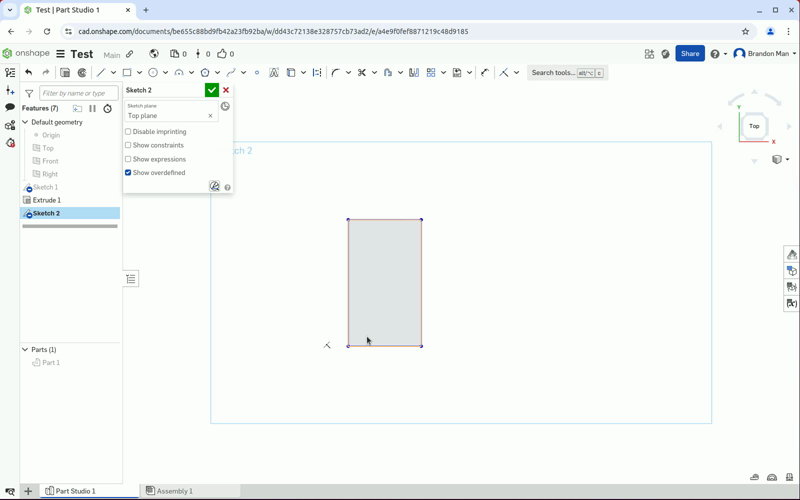
click(367, 336)
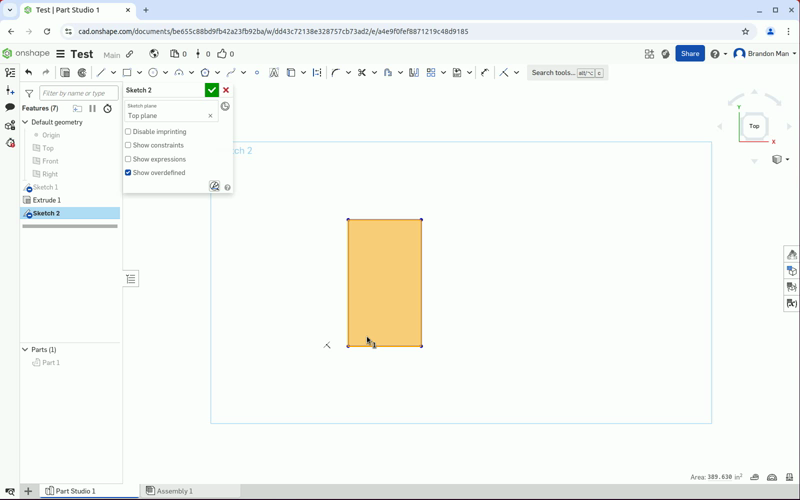
mouse_move(73, 352)
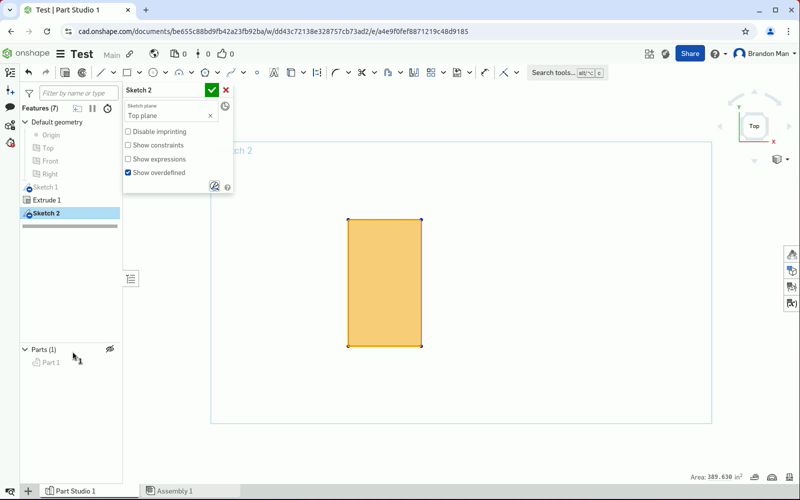
key(shift+y)
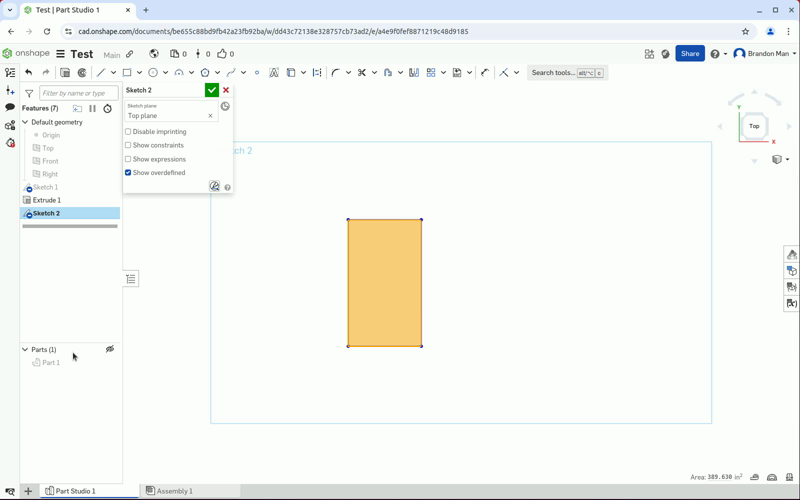
key(shift+e)
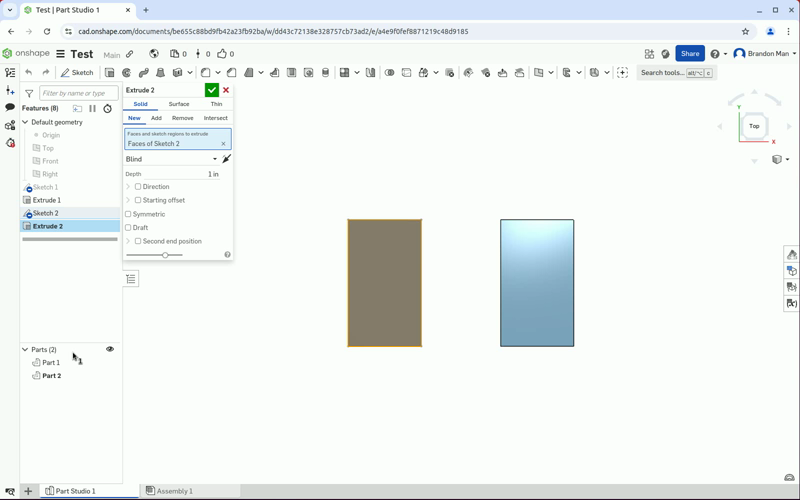
mouse_move(143, 106)
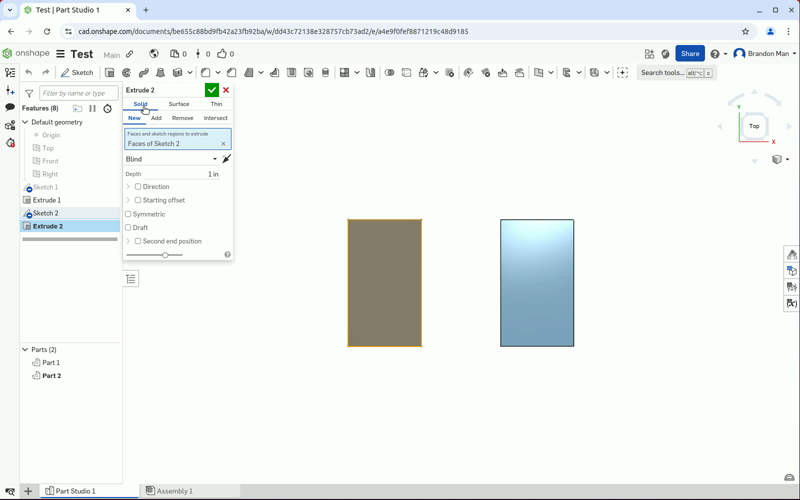
click(143, 106)
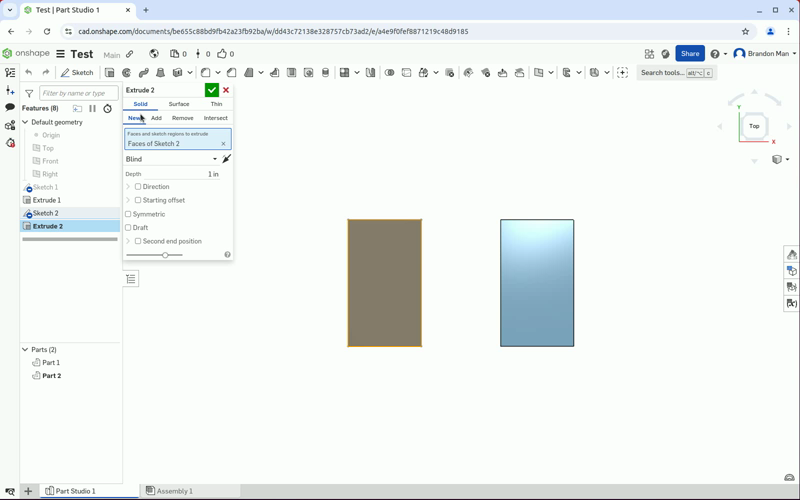
mouse_move(137, 120)
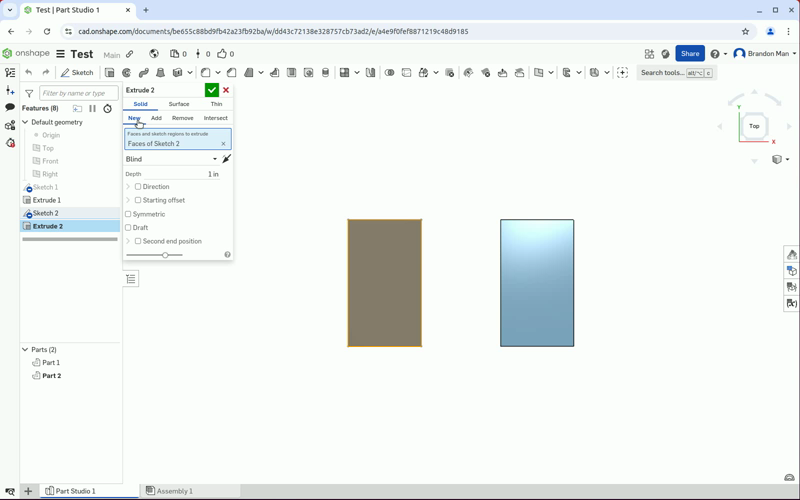
click(137, 120)
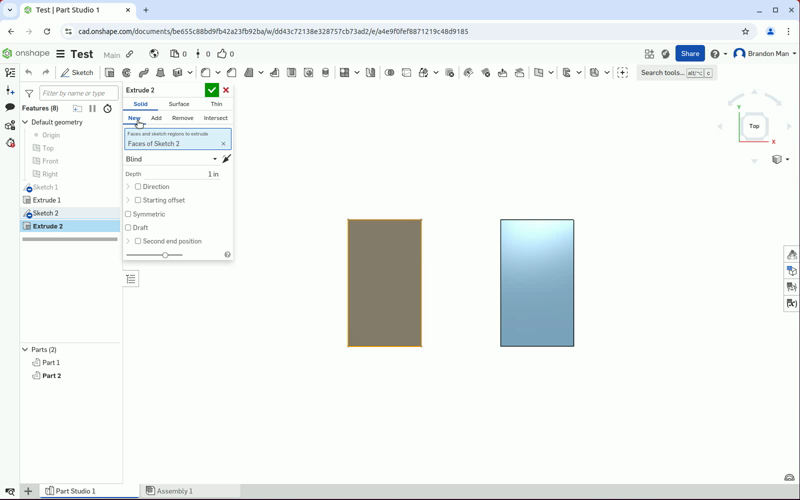
key(tab, 4)
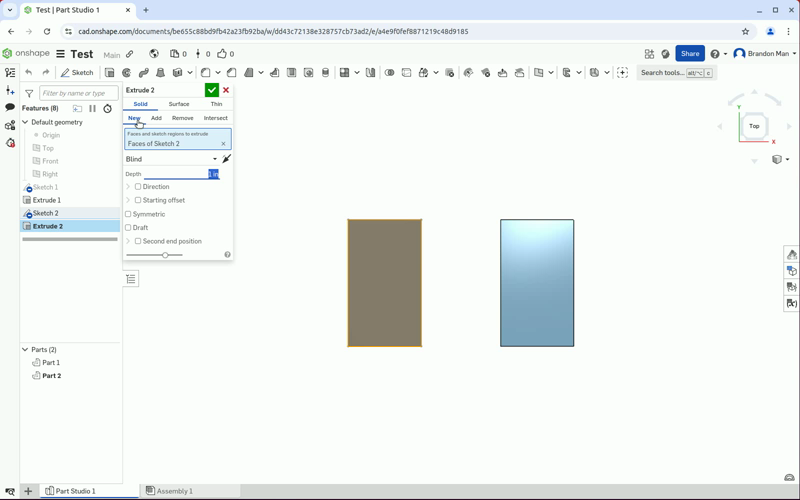
text(21.423)
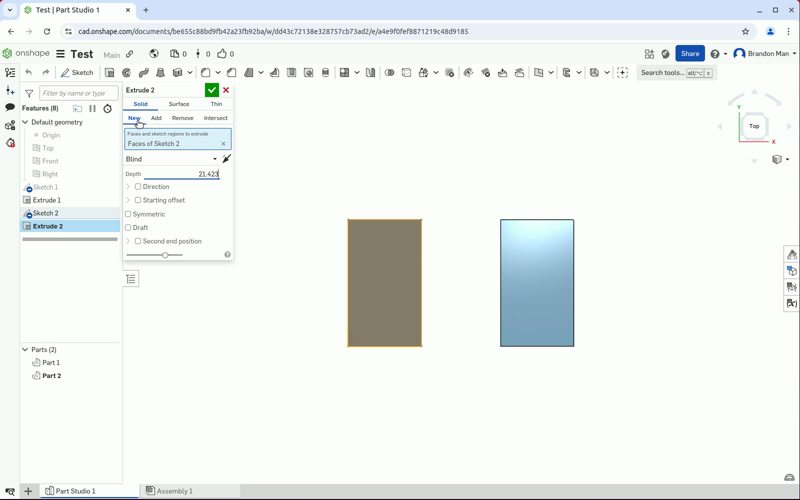
key(enter)
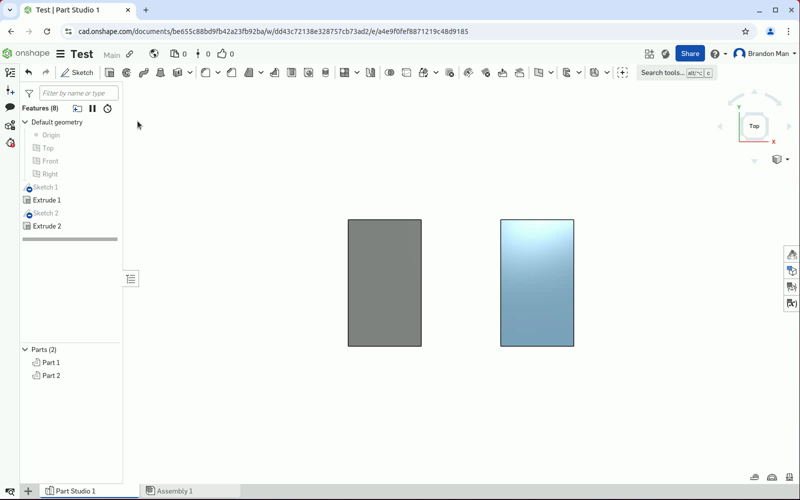
key(shift+h)
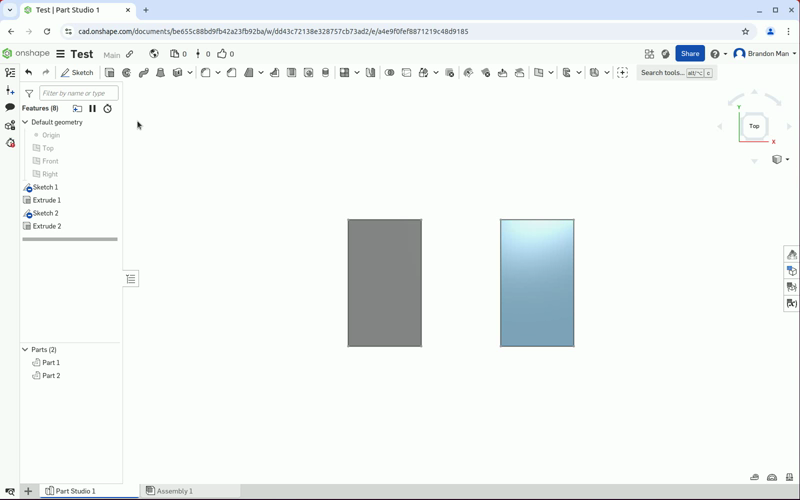
key(shift+h)
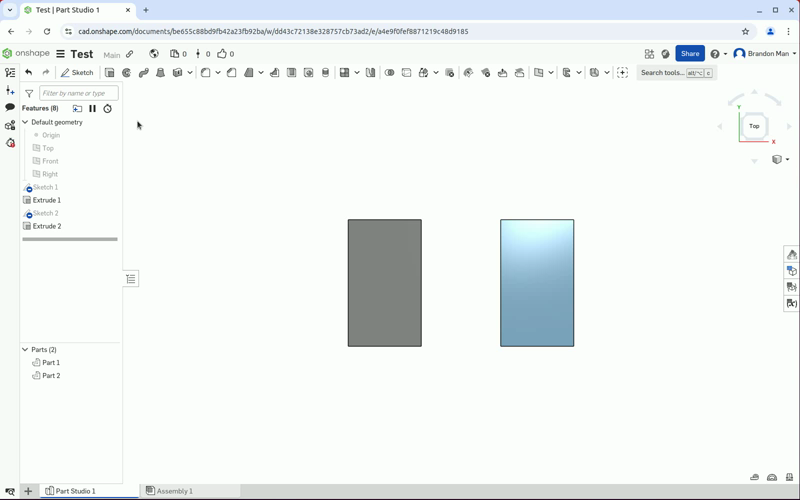
mouse_move(73, 189)
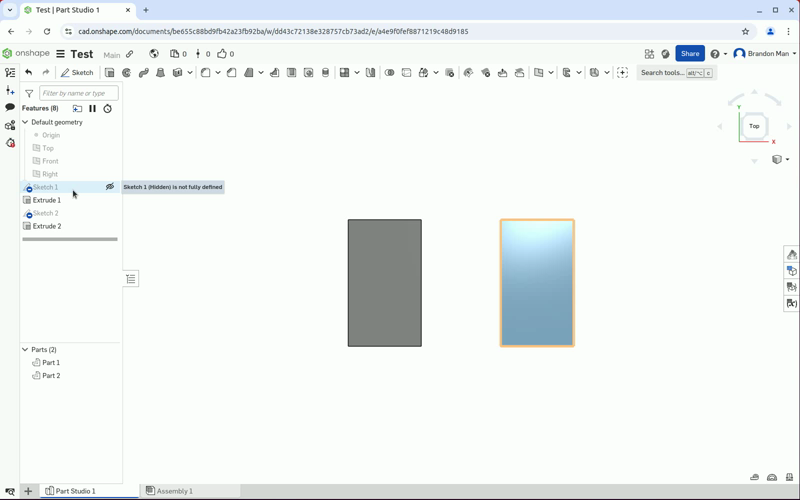
click(73, 189)
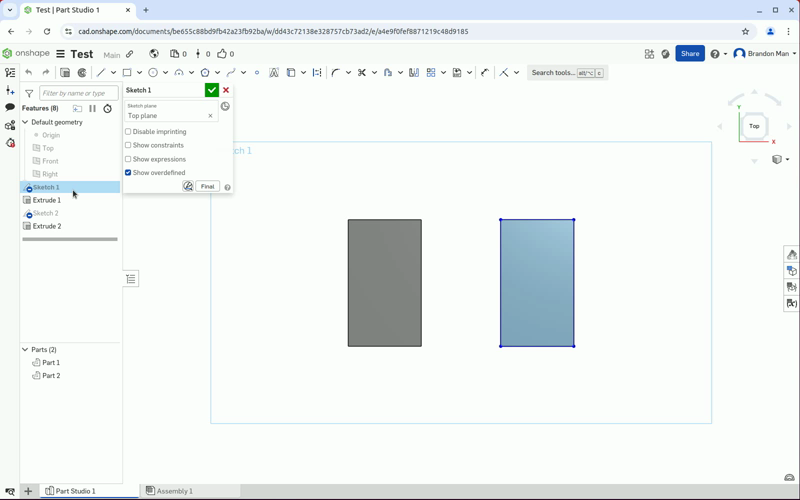
mouse_move(229, 92)
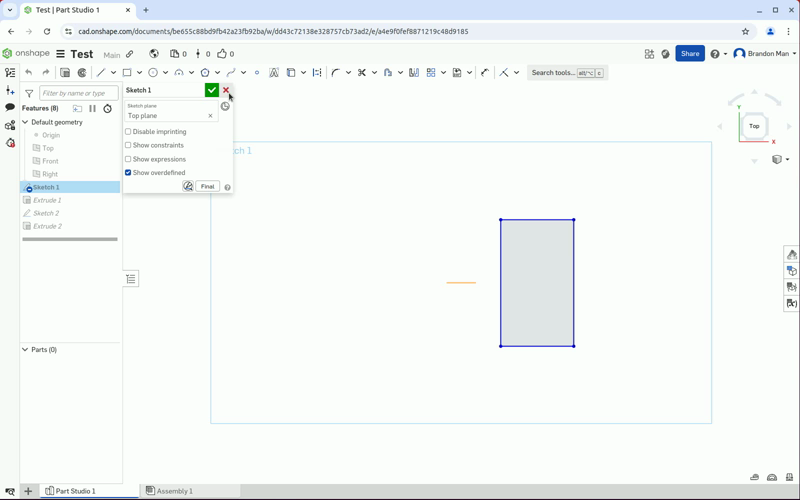
click(229, 92)
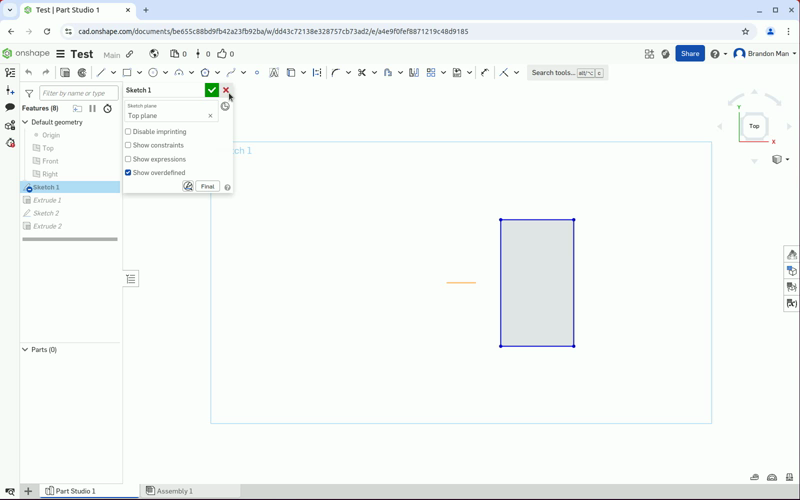
key(shift+s)
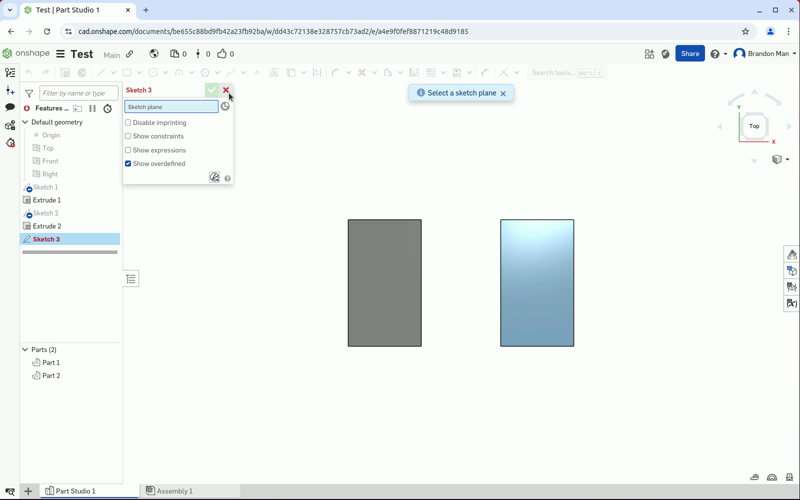
mouse_move(73, 150)
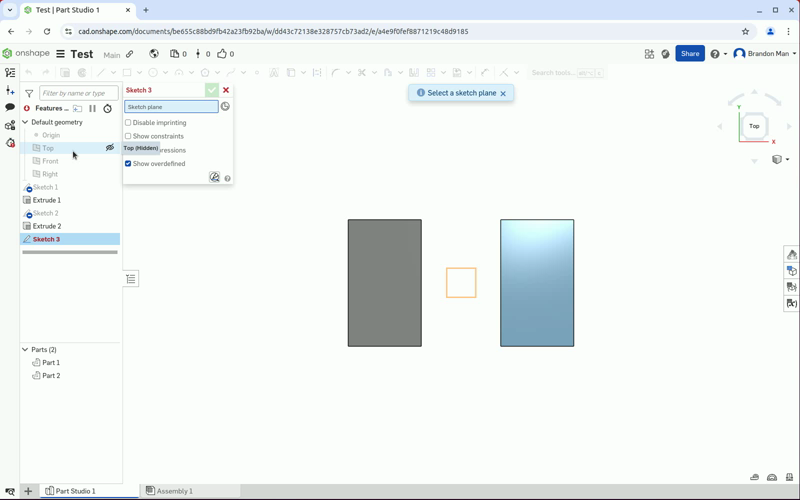
click(73, 150)
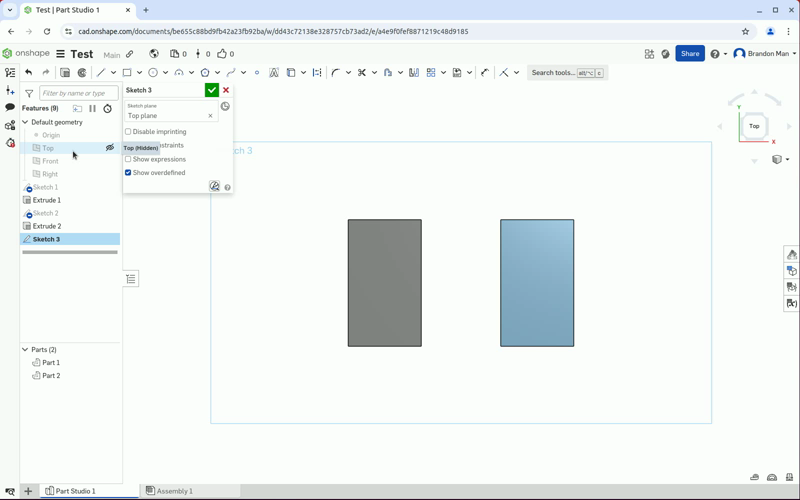
mouse_move(73, 352)
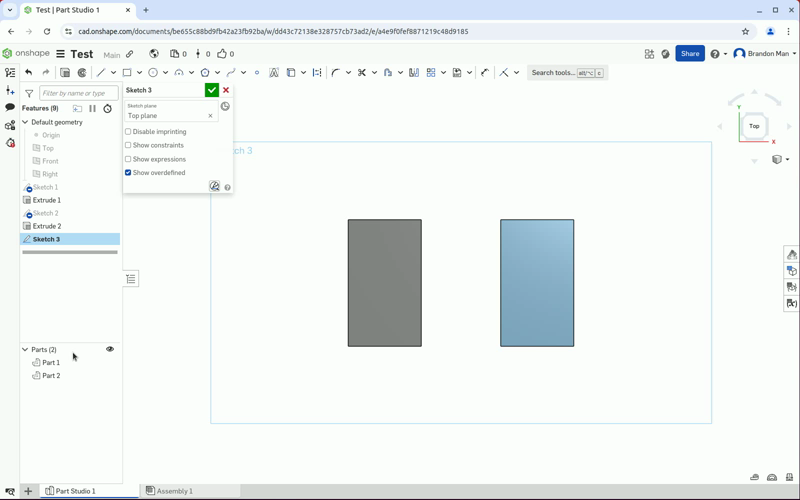
key(y)
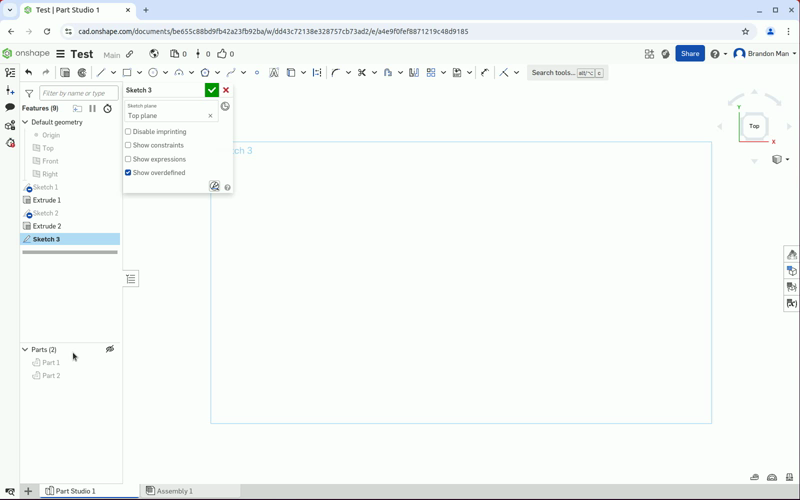
key(l)
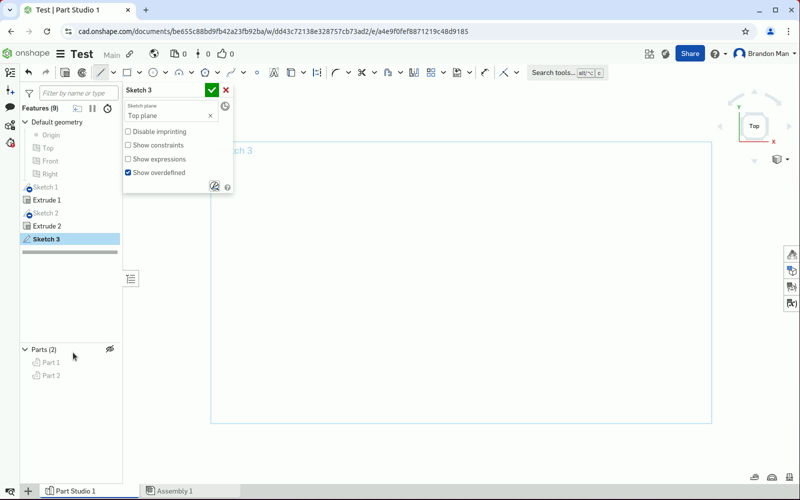
key_down(shift)
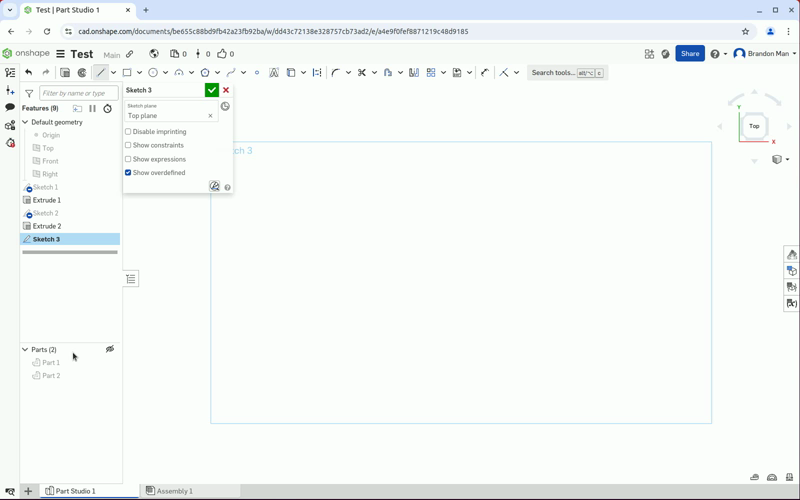
mouse_move(420, 346)
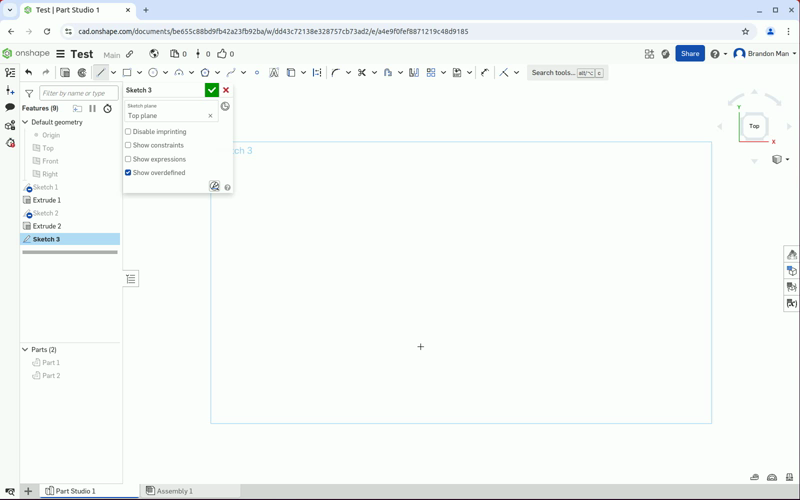
click(420, 346)
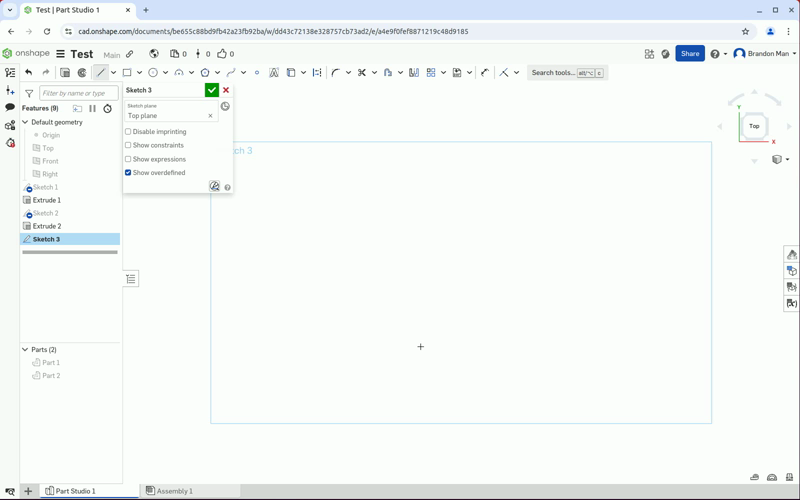
key_up(shift)
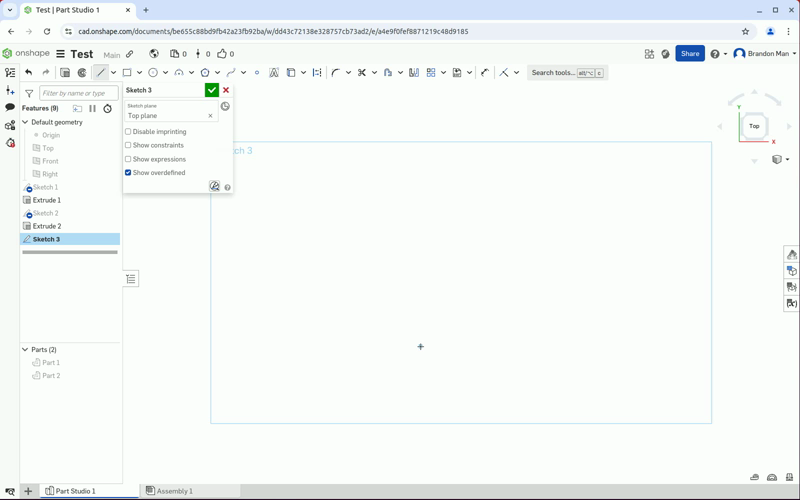
key_down(shift)
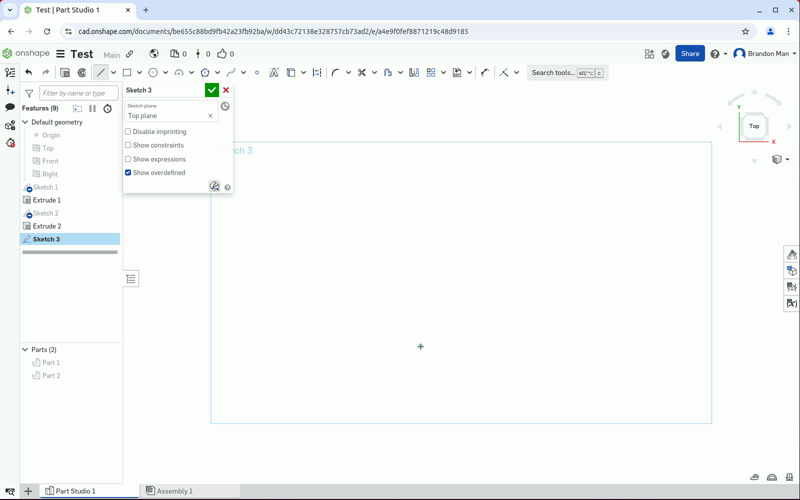
mouse_move(499, 346)
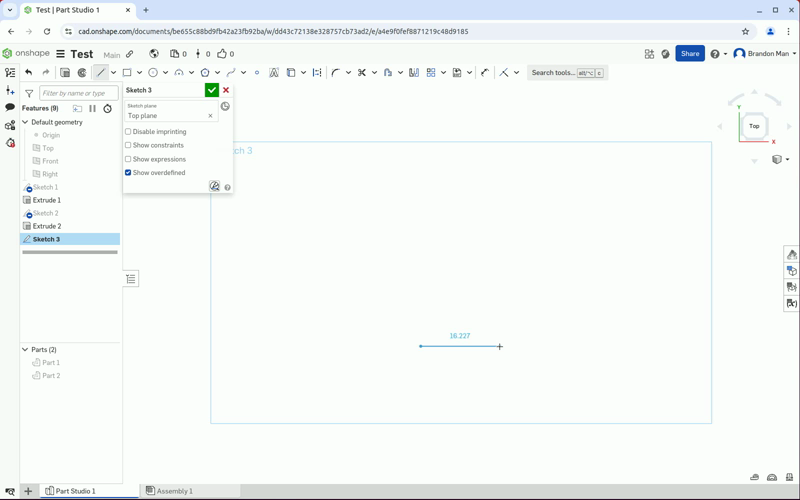
click(499, 346)
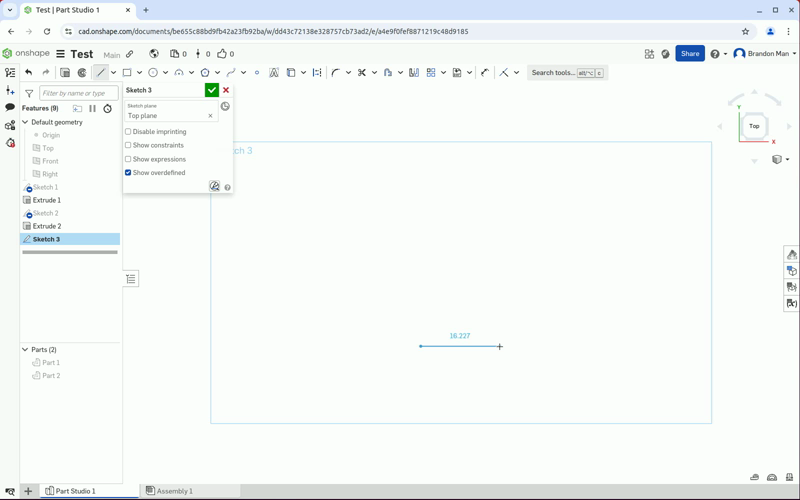
key_up(shift)
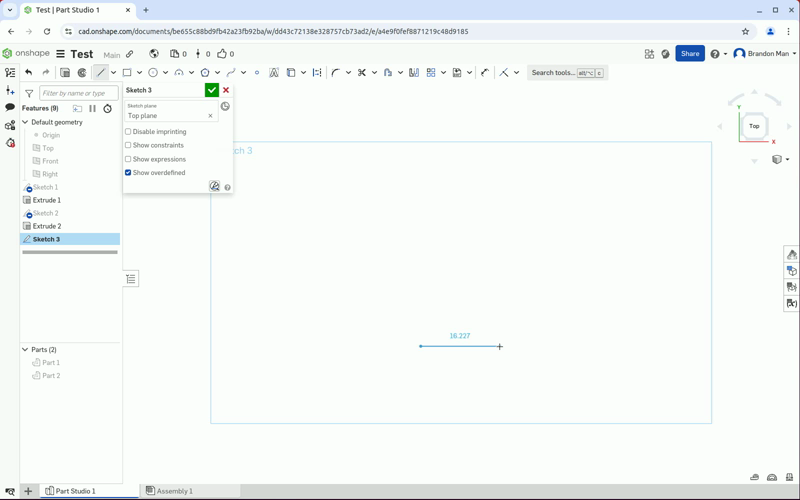
key_down(shift)
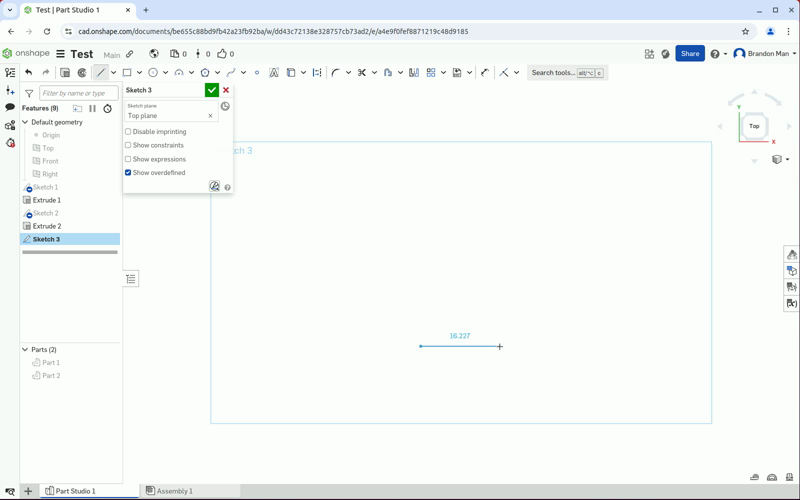
mouse_move(499, 219)
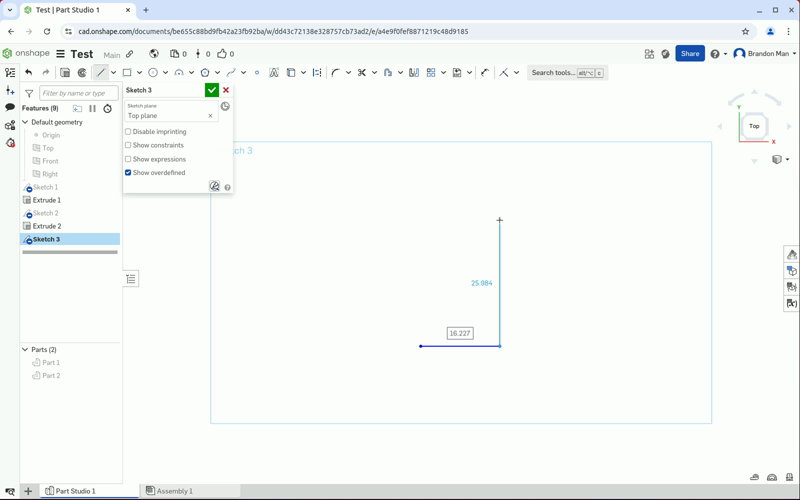
click(499, 219)
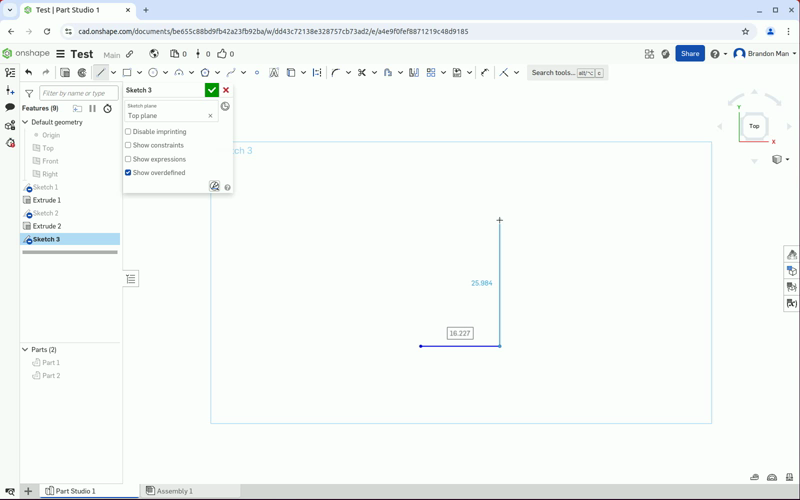
key_up(shift)
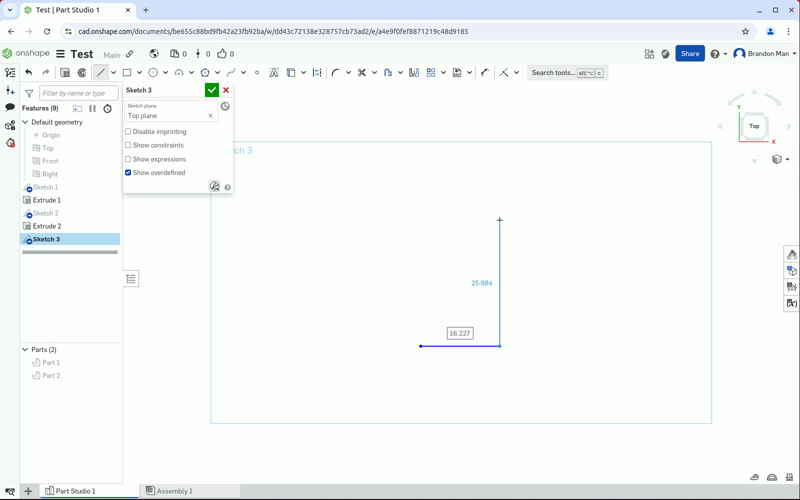
key_down(shift)
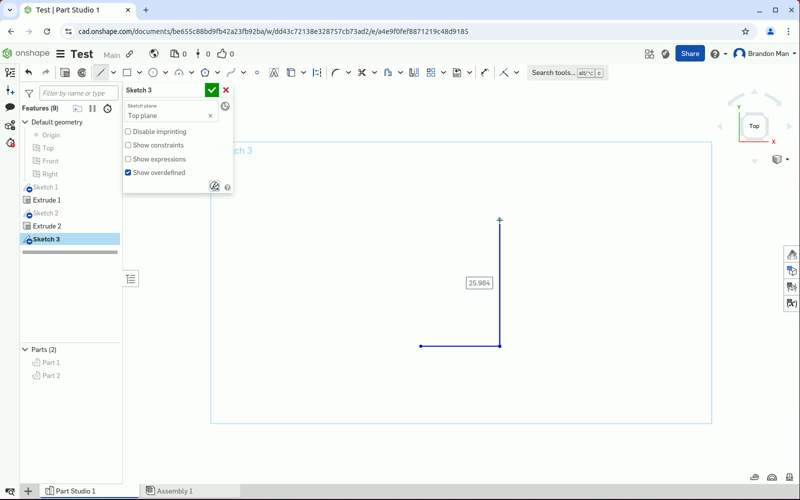
mouse_move(420, 219)
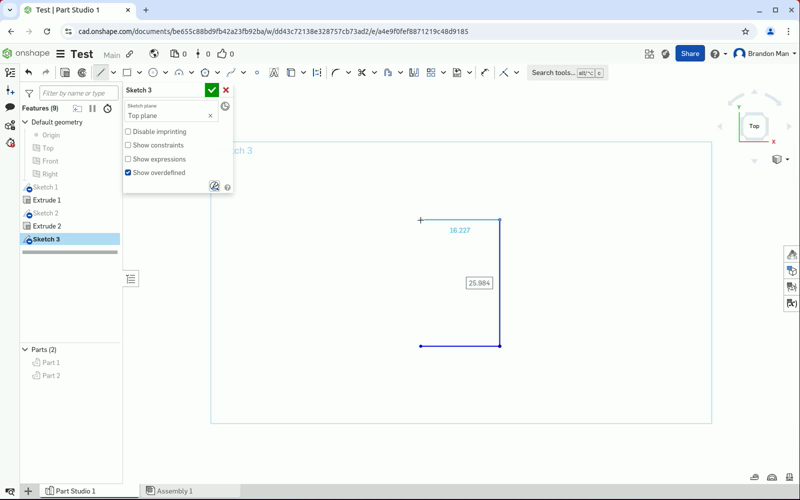
click(420, 219)
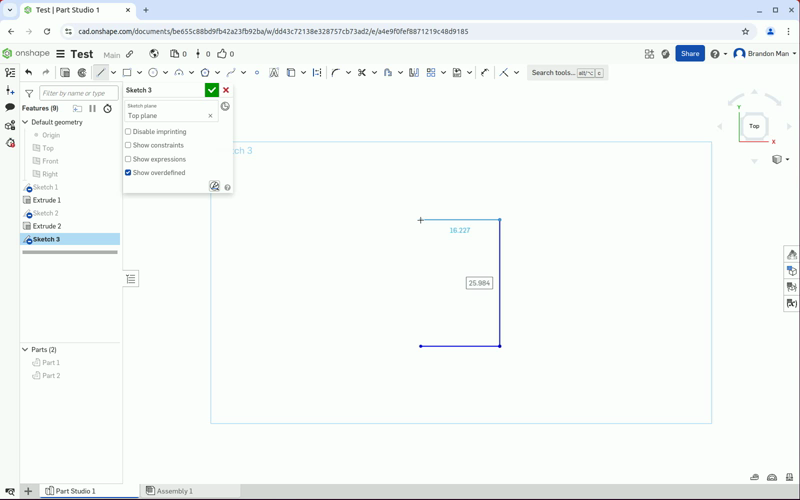
key_up(shift)
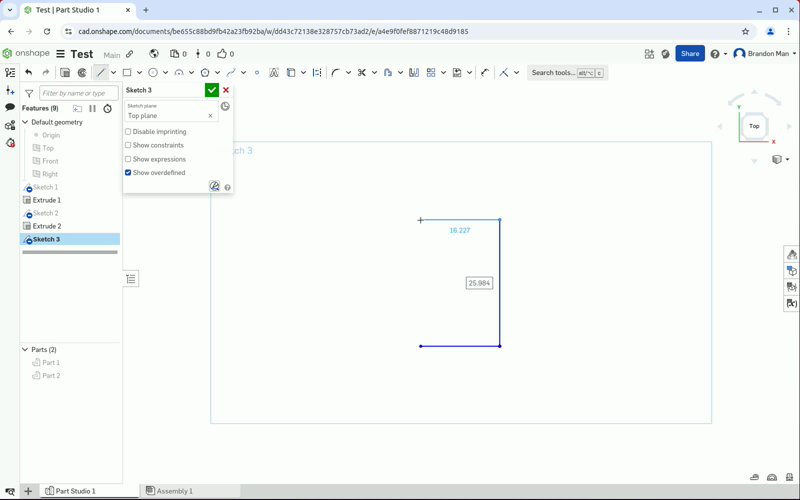
key_down(shift)
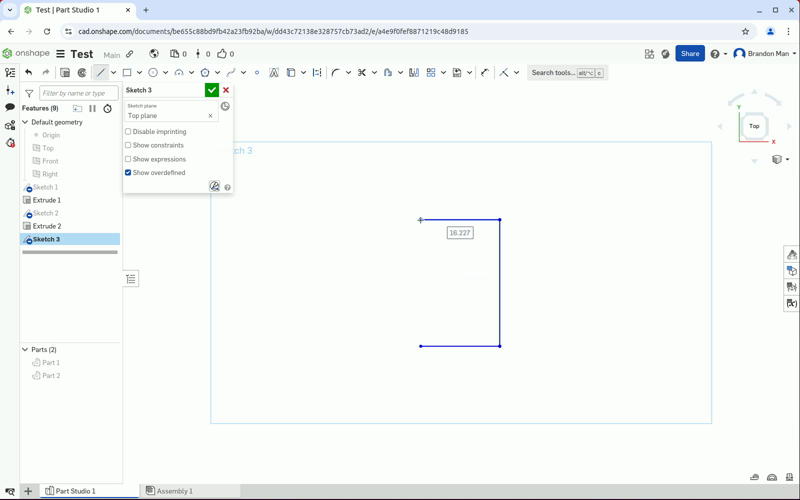
mouse_move(420, 346)
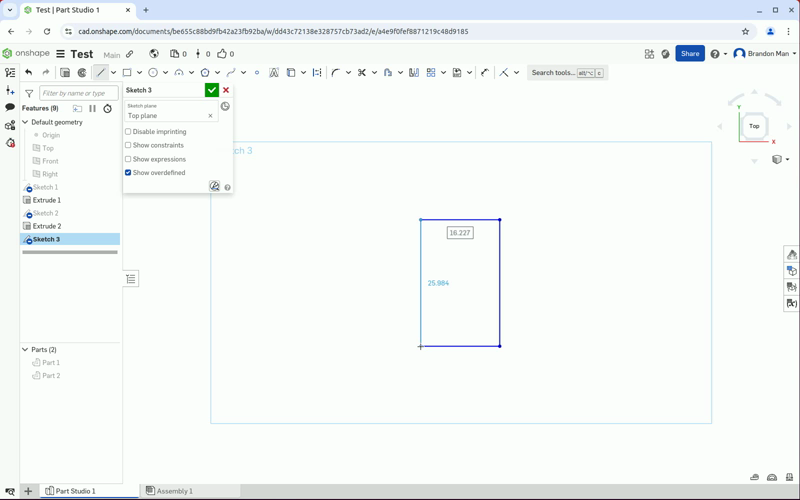
key_up(shift)
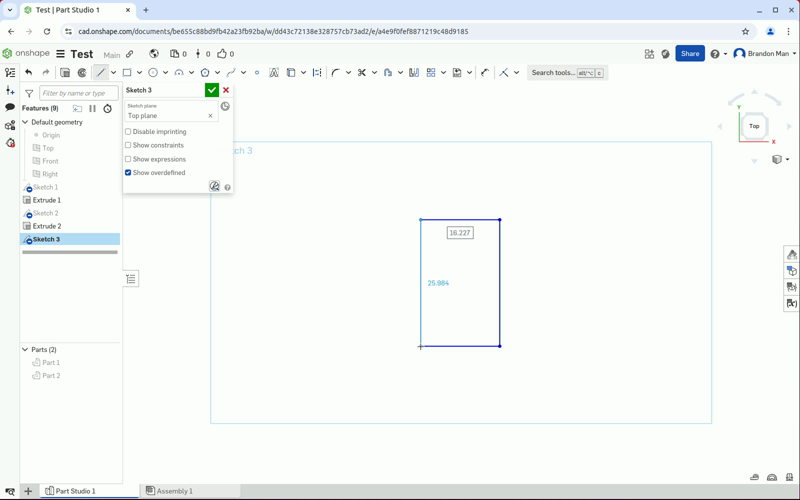
click(420, 346)
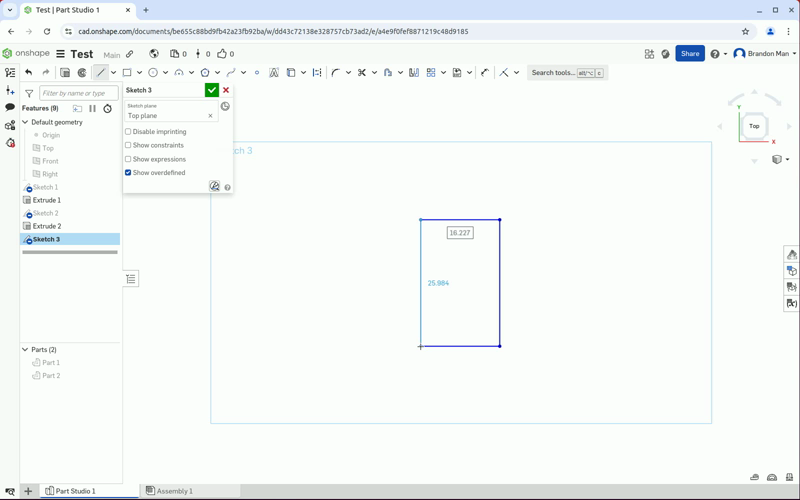
key(esc)
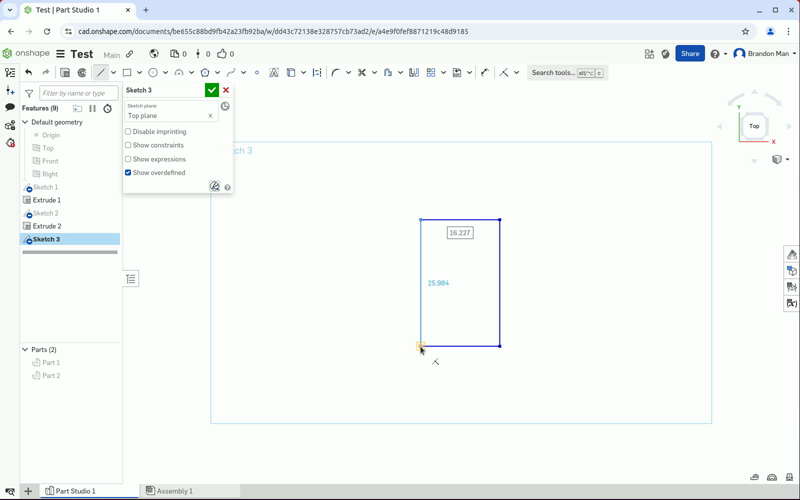
mouse_move(463, 289)
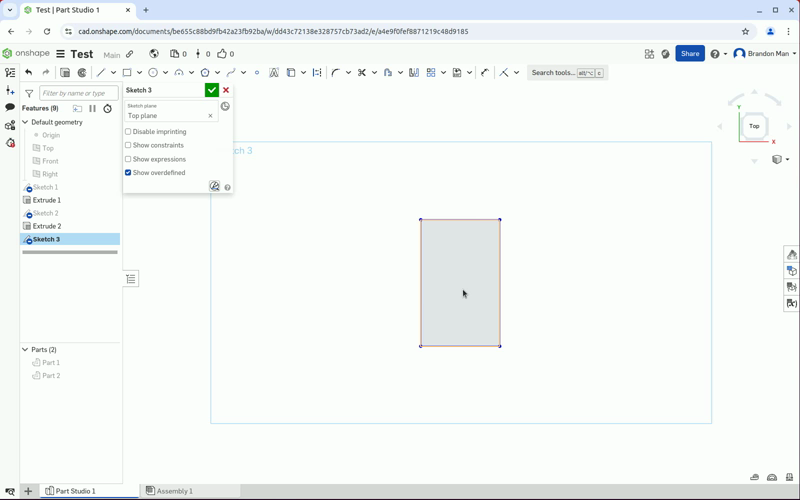
click(463, 289)
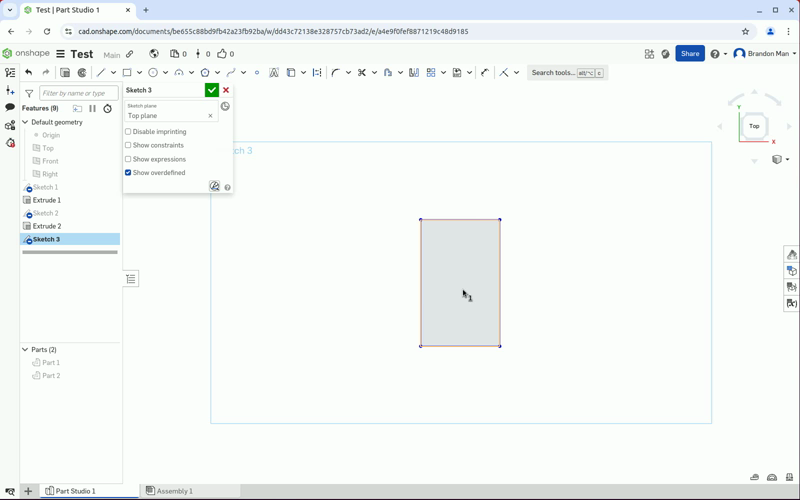
mouse_move(73, 352)
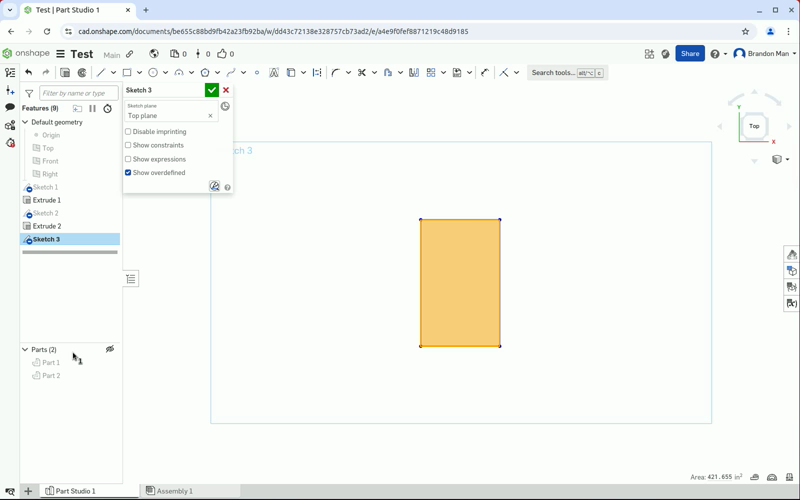
key(shift+y)
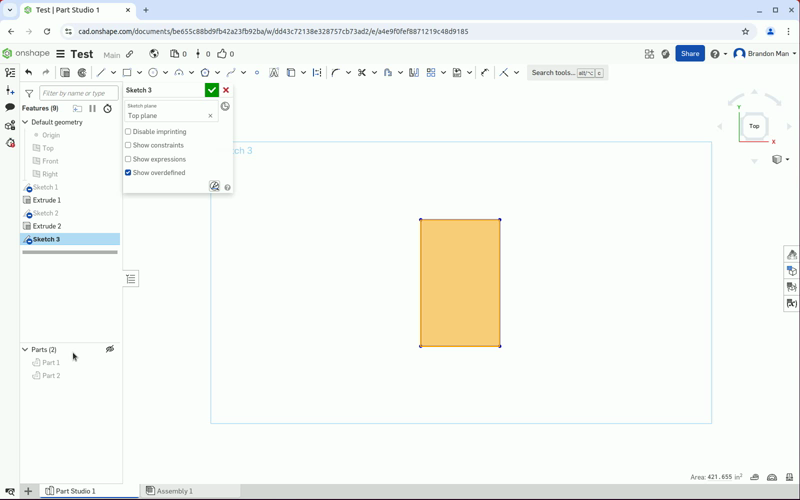
key(shift+e)
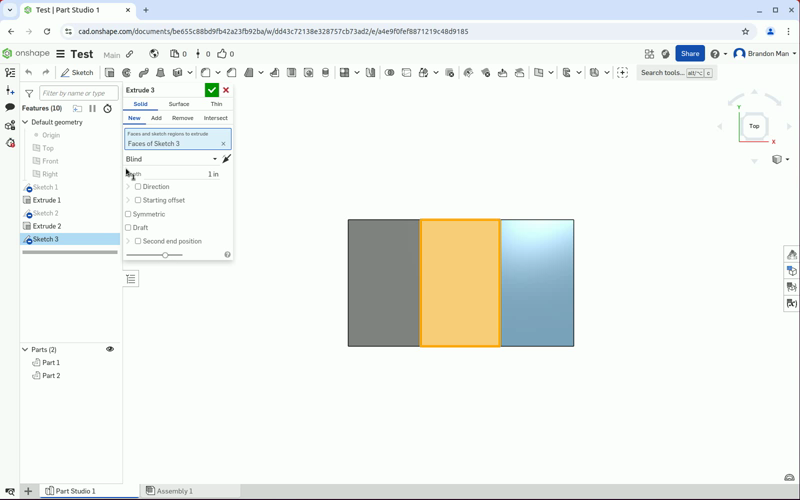
mouse_move(143, 106)
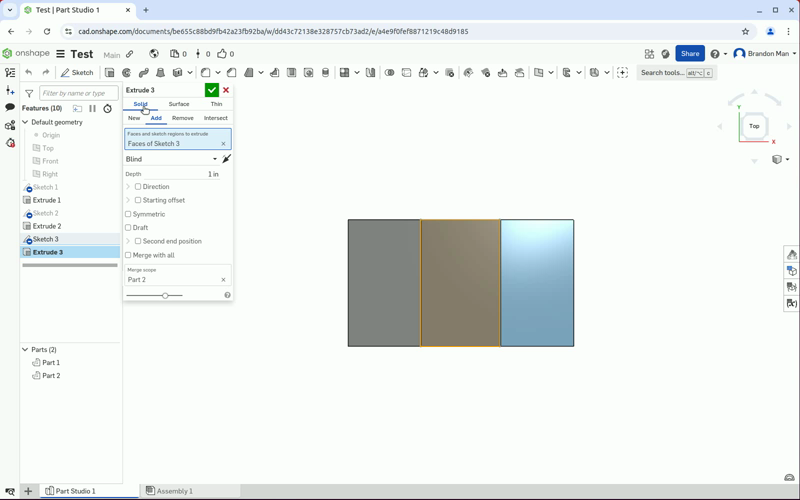
click(143, 106)
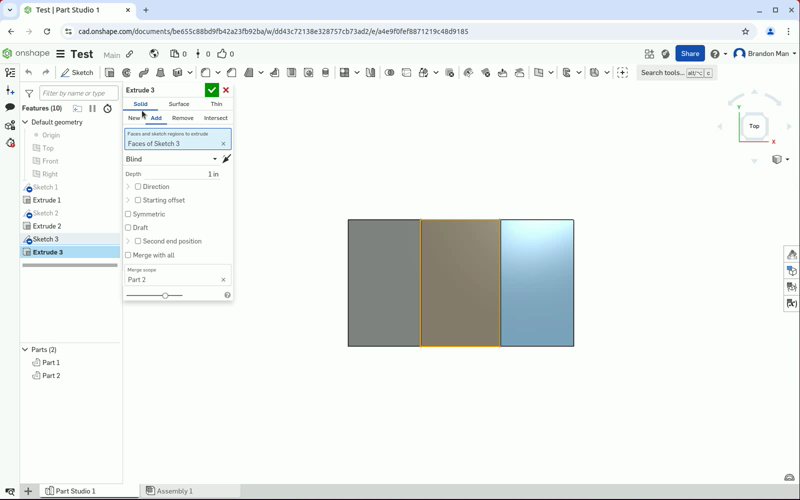
mouse_move(137, 120)
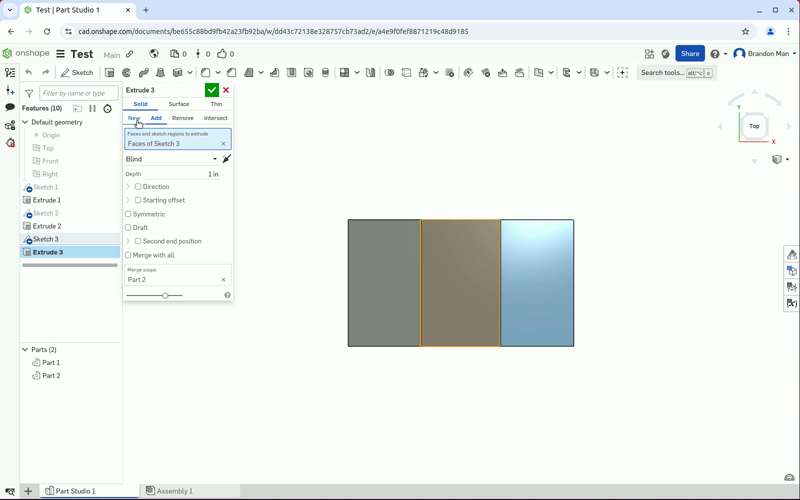
click(137, 120)
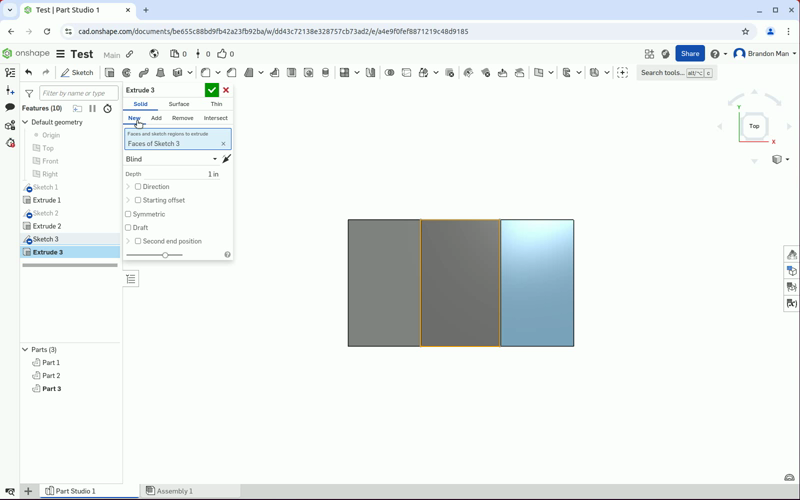
key(tab, 4)
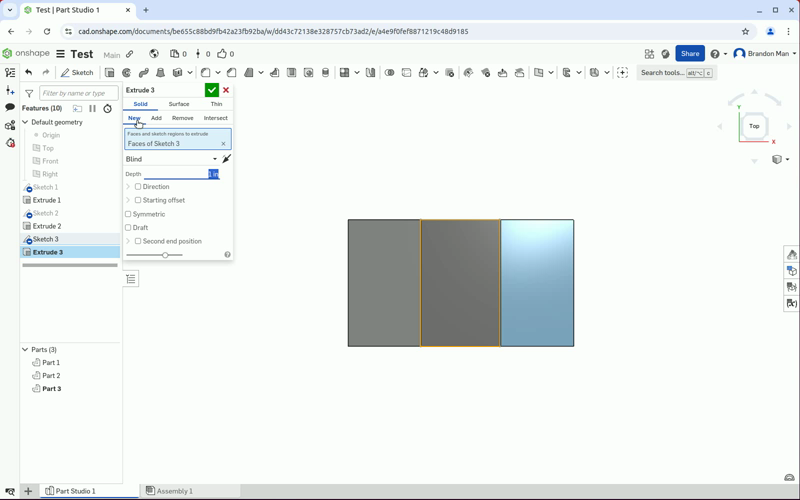
text(21.423)
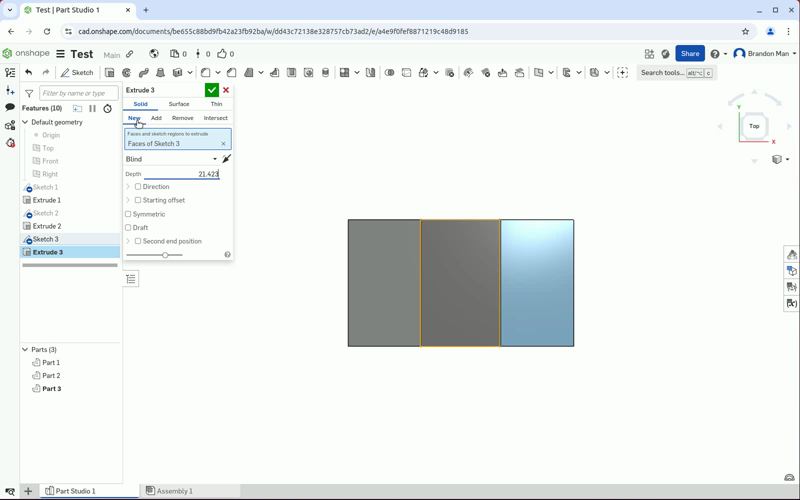
key(enter)
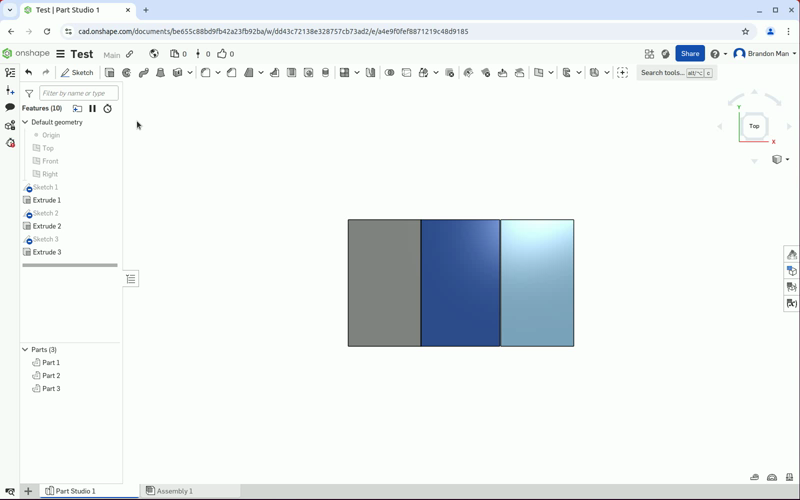
key(shift+h)
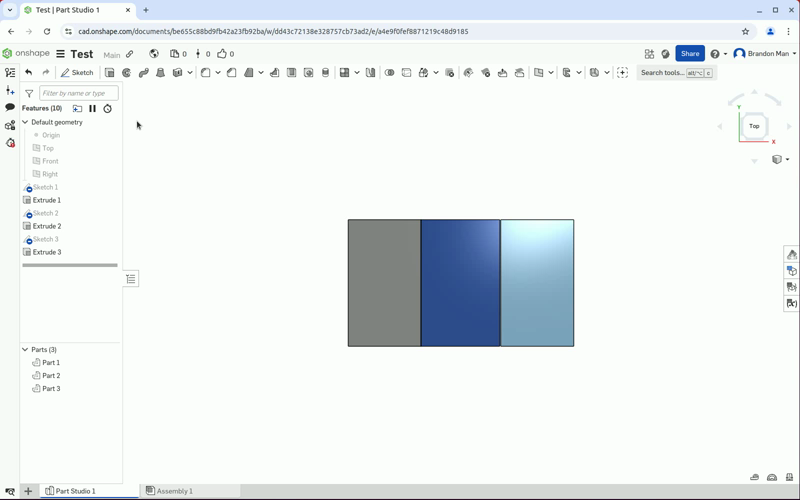
key(shift+h)
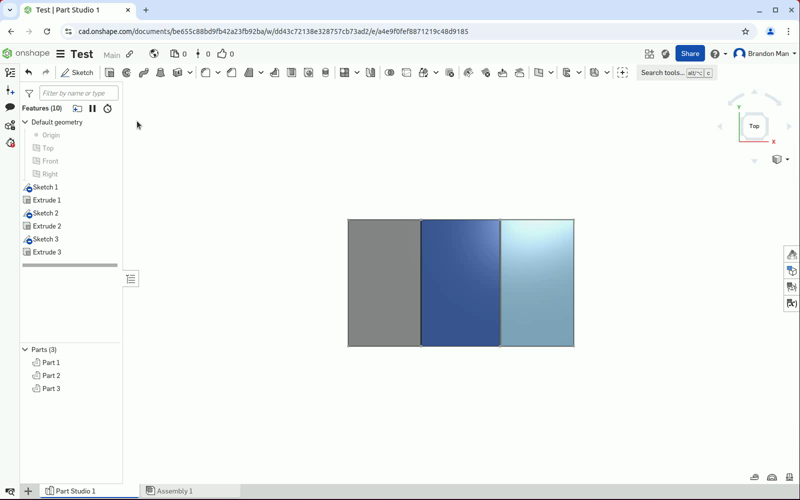
key(shift+7)
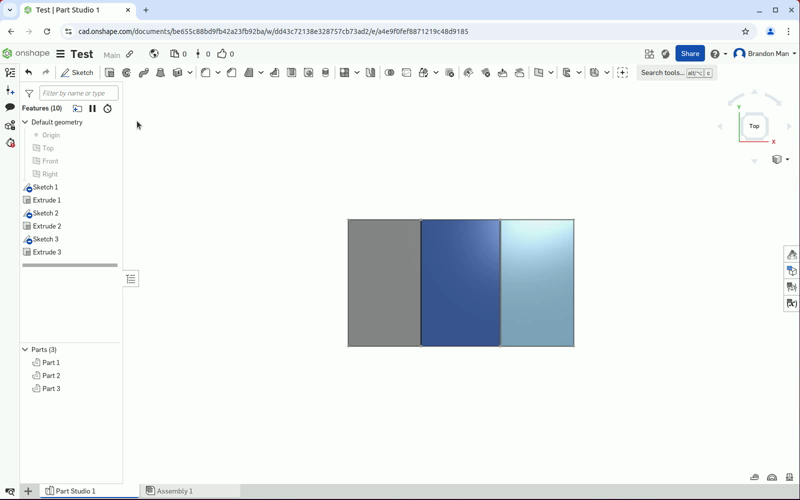
key(up, 3)
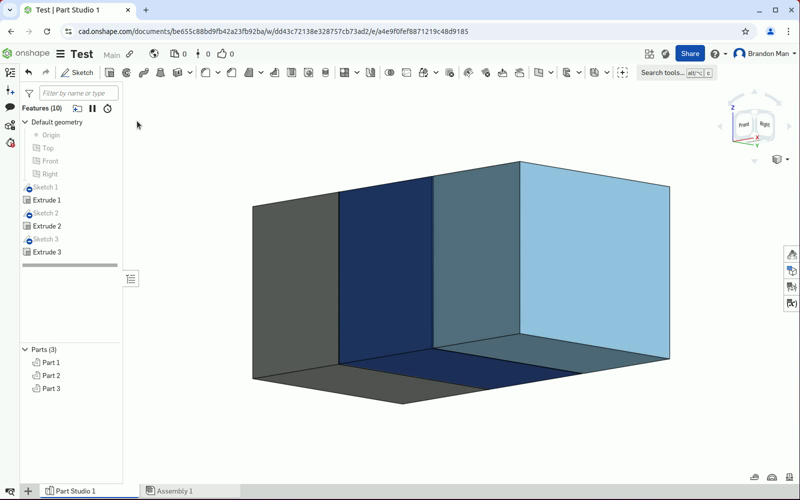
key(left, 3)
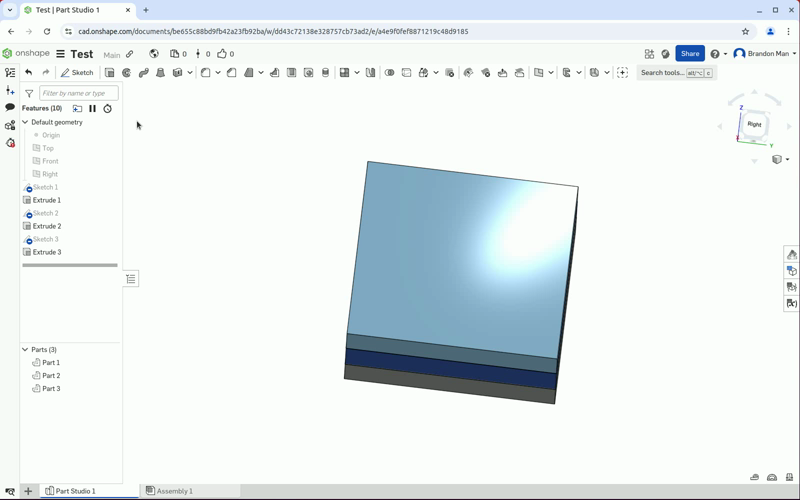
key(right, 3)
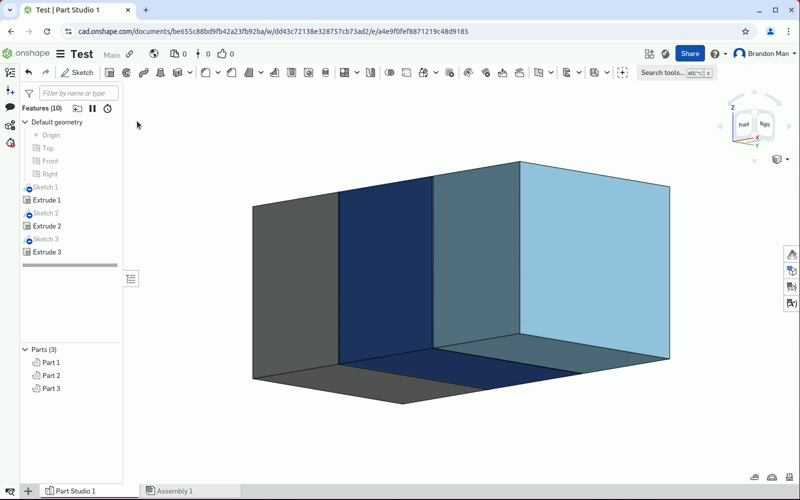
key(down, 3)
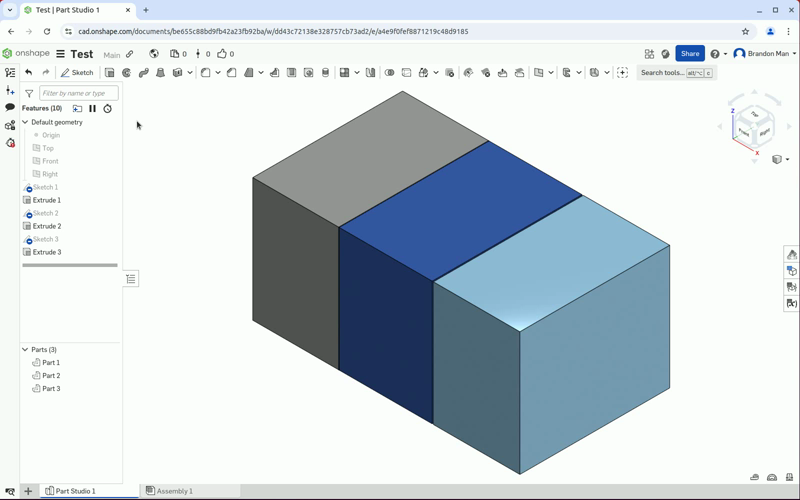
mouse_move(73, 189)
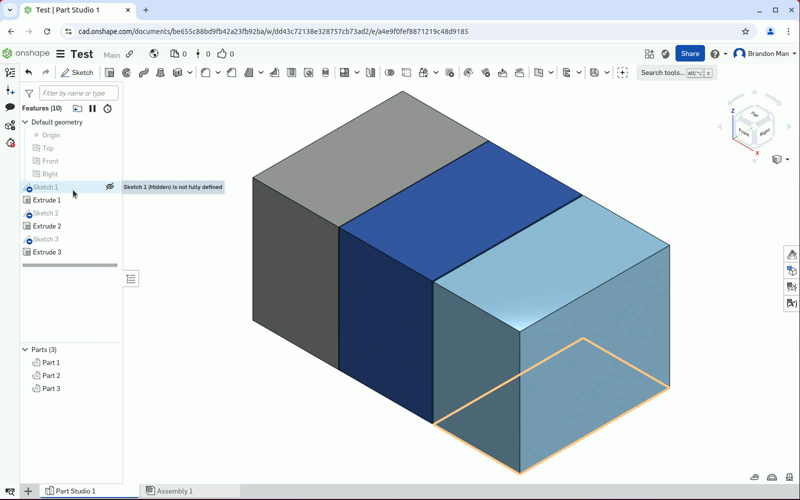
click(73, 189)